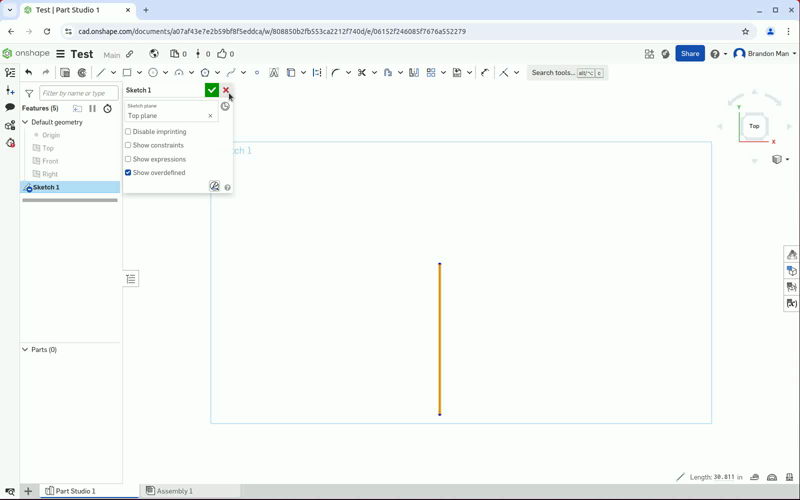
key(shift+h)
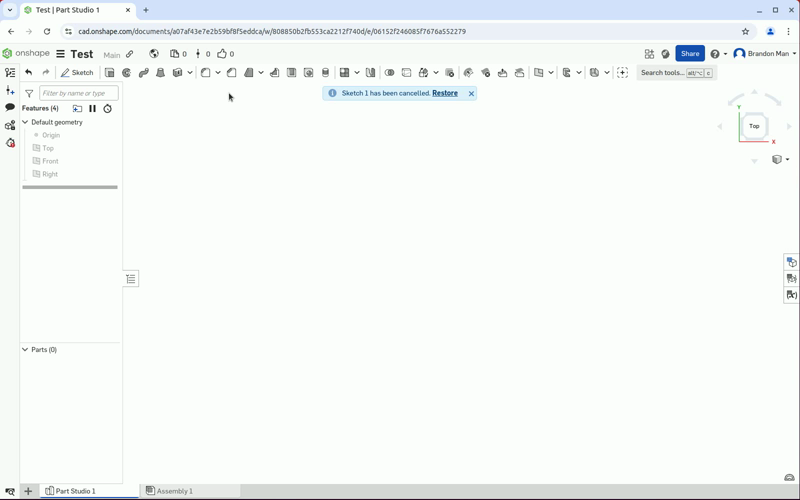
mouse_move(73, 352)
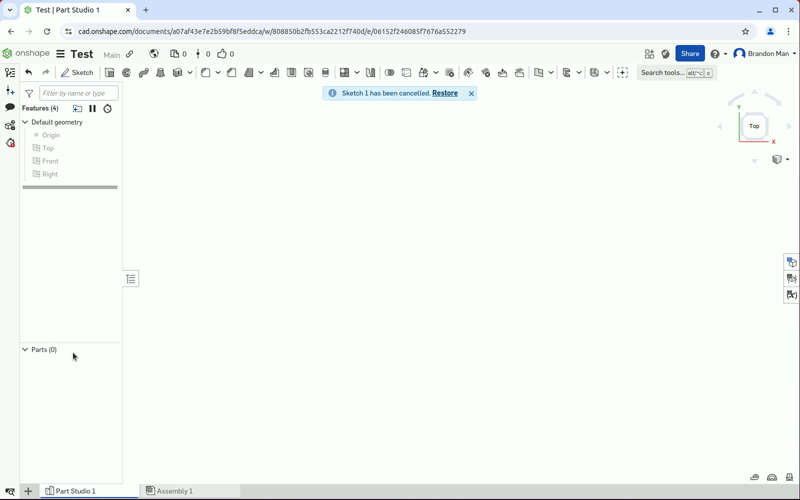
key(y)
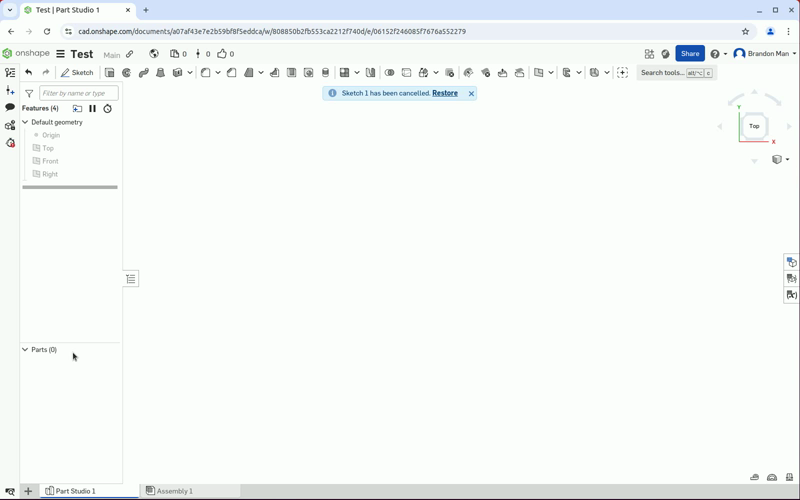
key(shift+p)
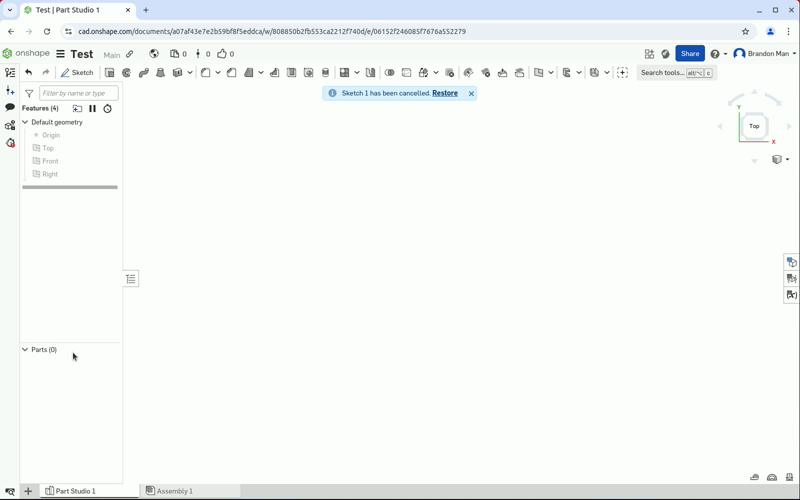
key(space)
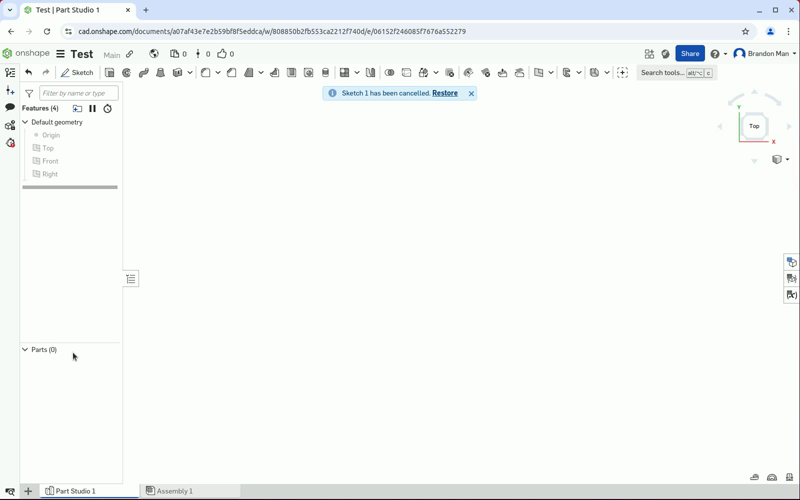
key_down(shift)
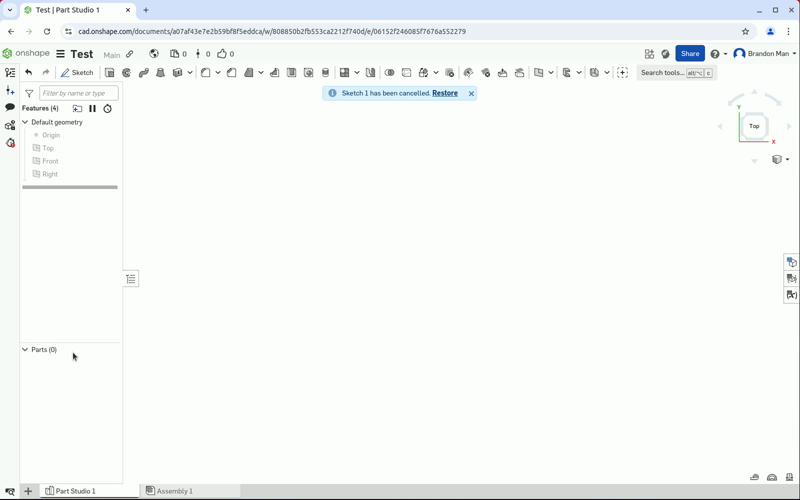
key(up)
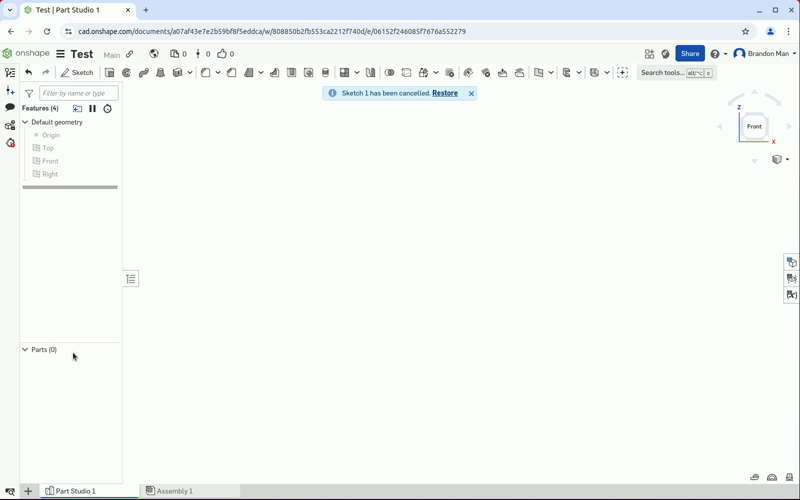
key_up(shift)
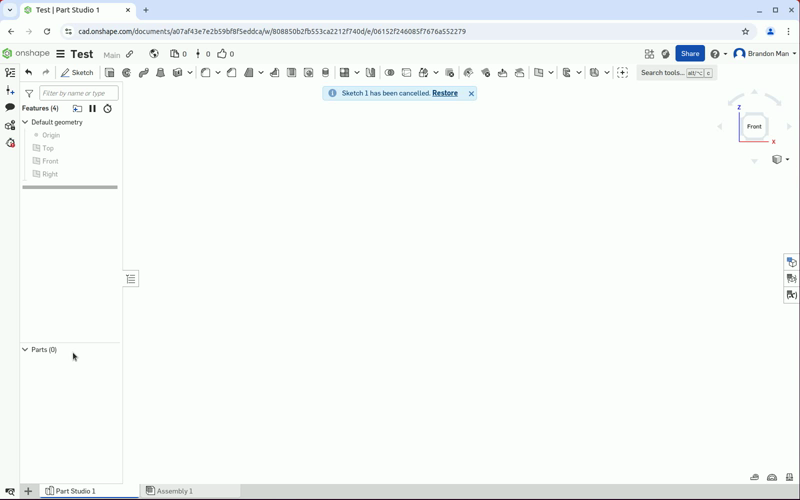
mouse_move(73, 352)
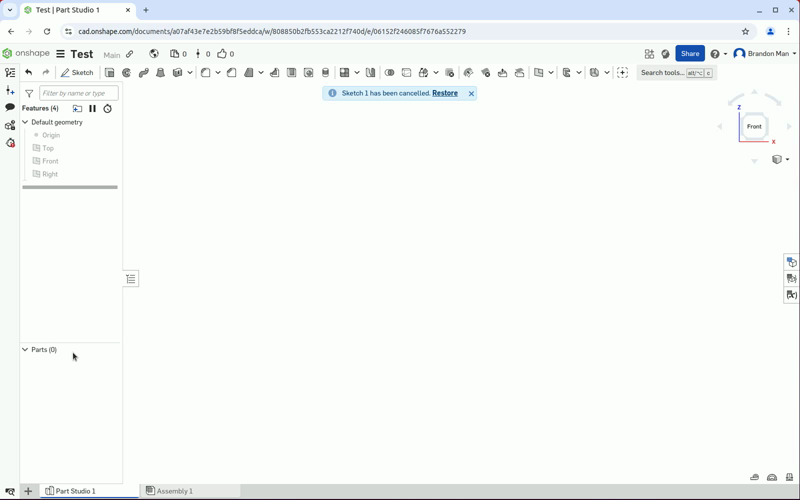
key(shift+y)
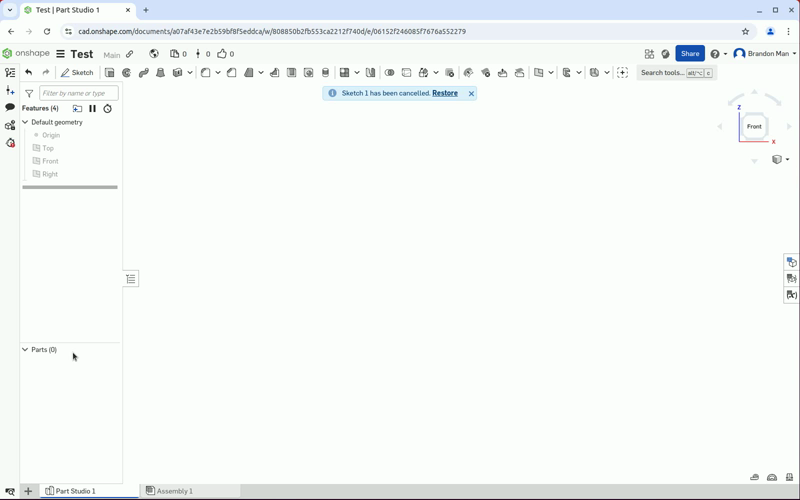
key(shift+s)
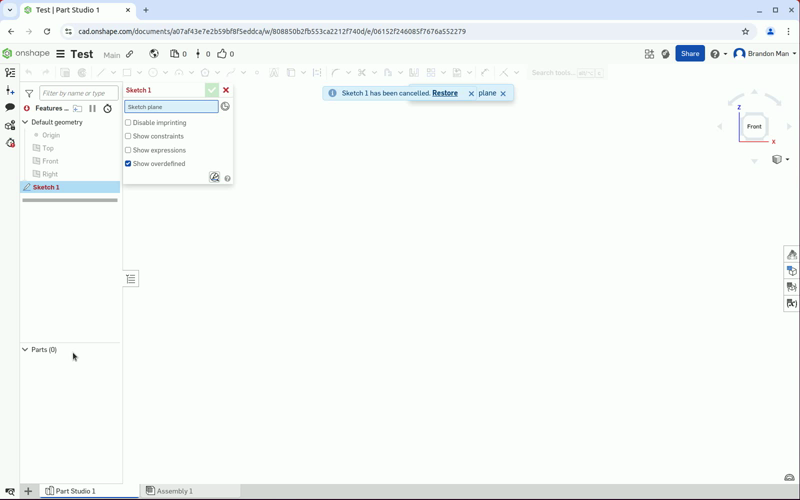
mouse_move(73, 163)
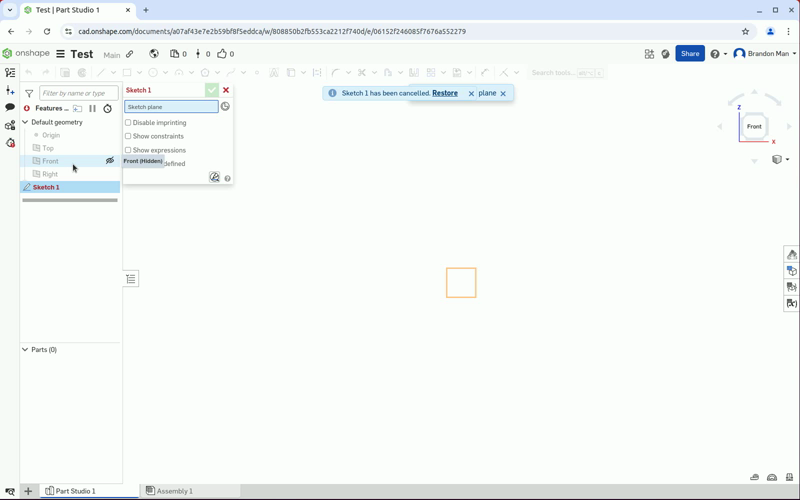
click(73, 163)
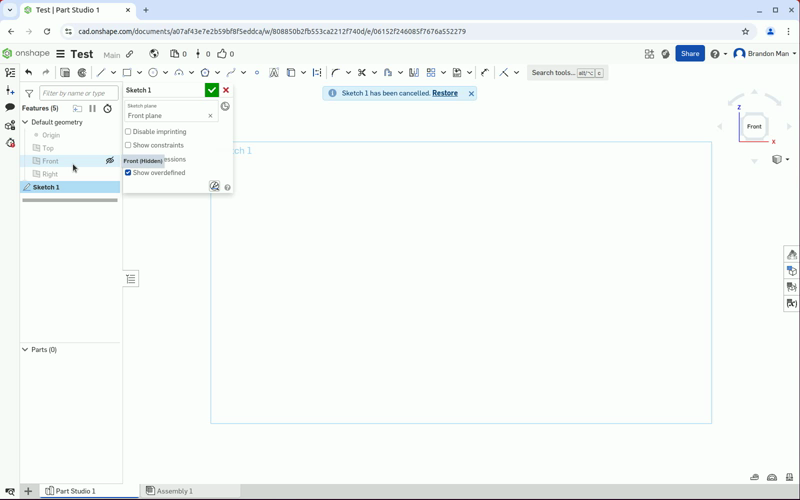
mouse_move(73, 352)
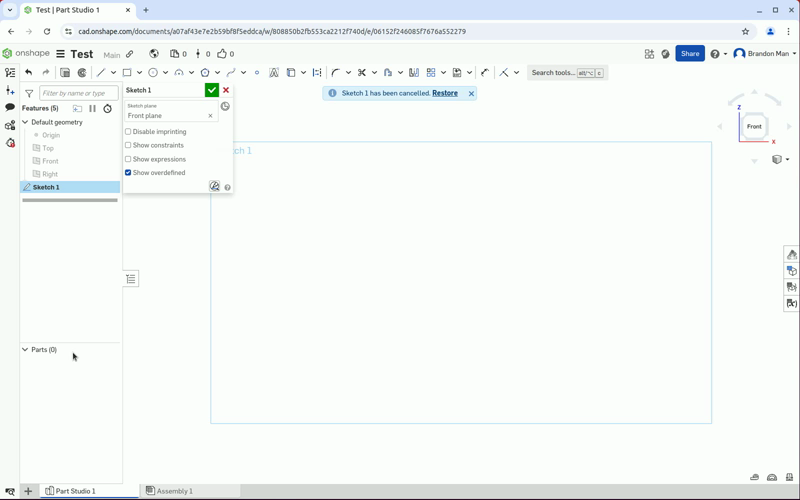
key(y)
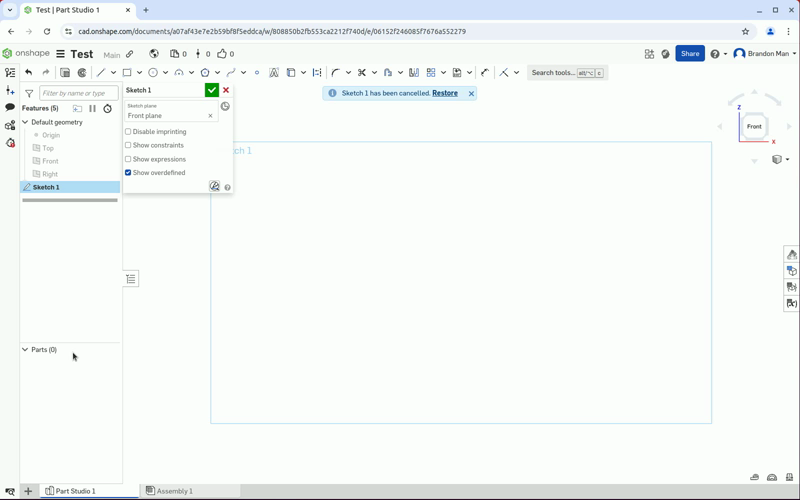
key(c)
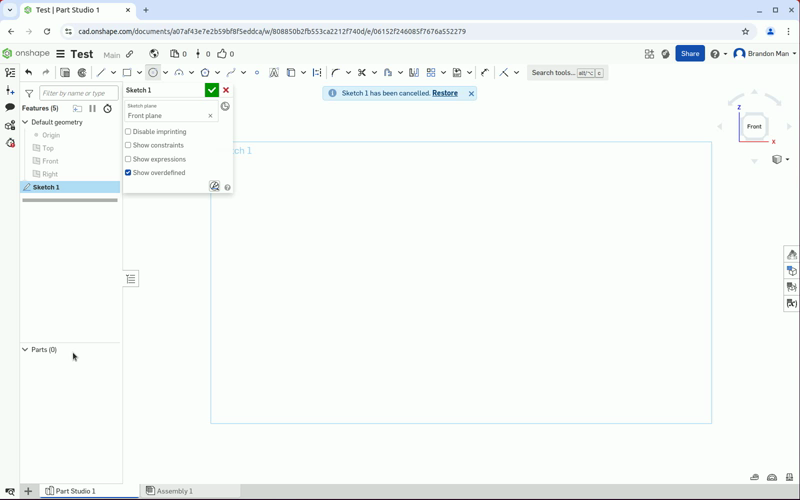
key_down(shift)
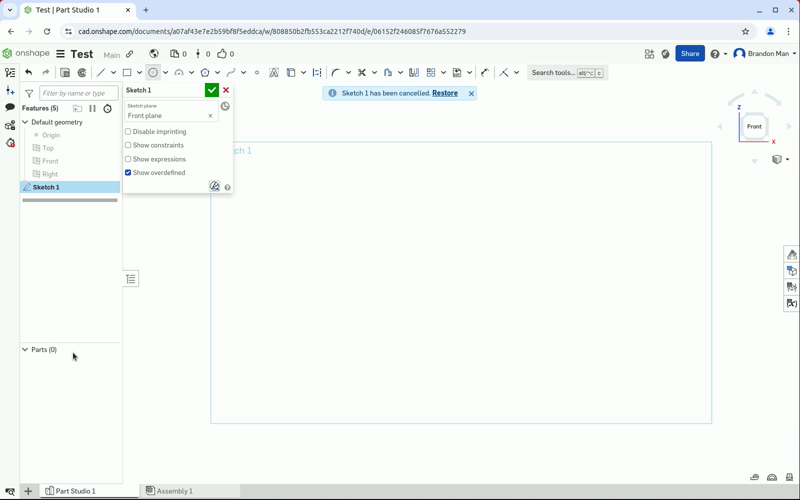
mouse_move(460, 282)
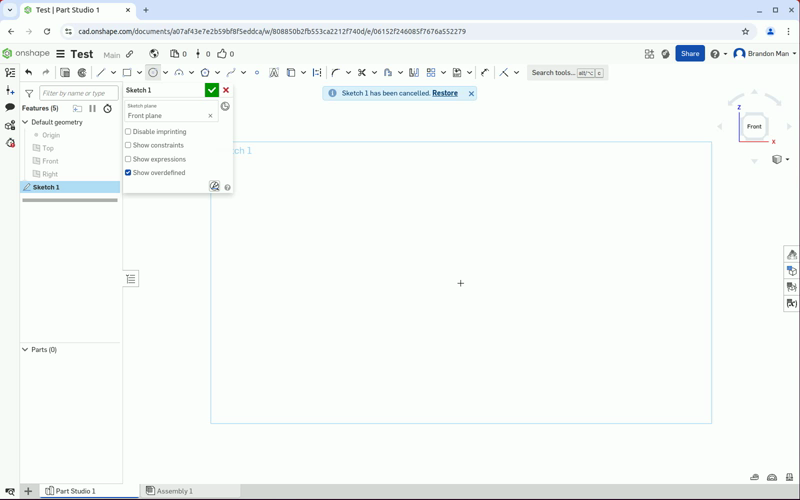
click(460, 282)
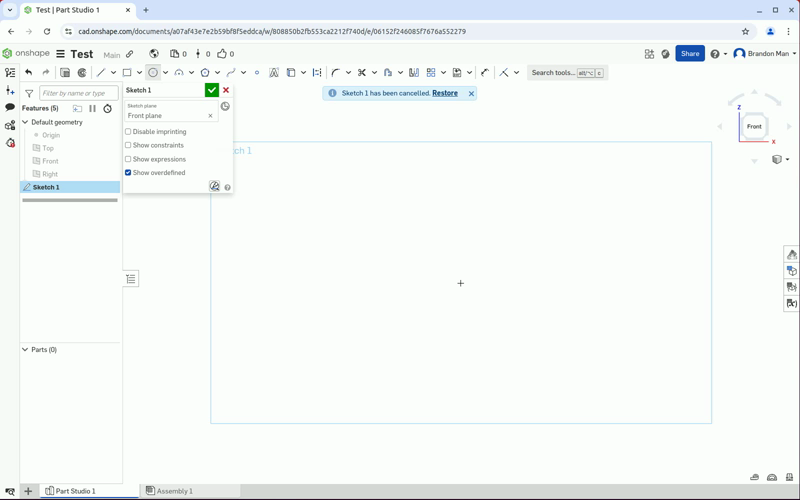
key_up(shift)
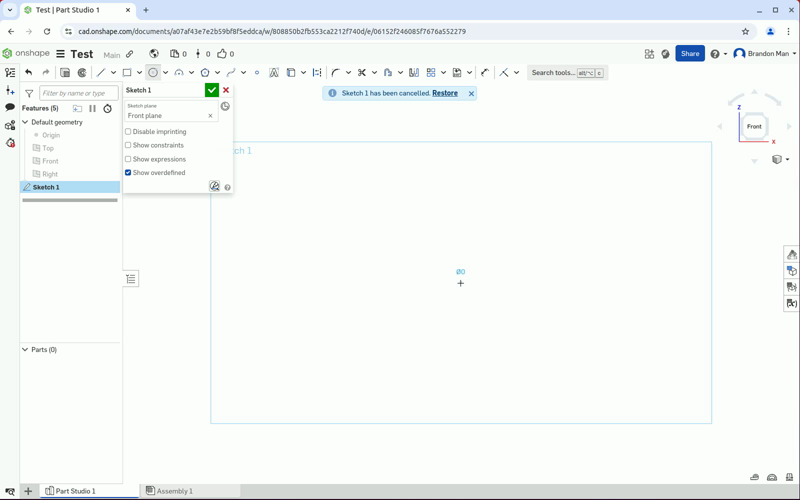
mouse_move(470, 282)
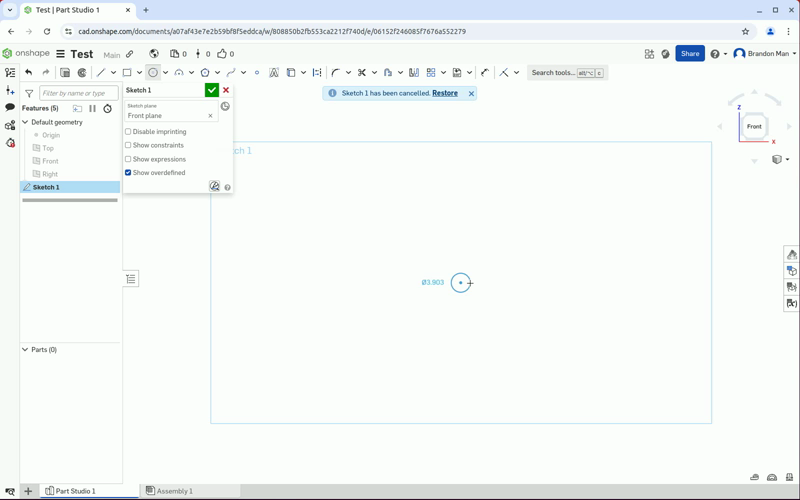
click(470, 282)
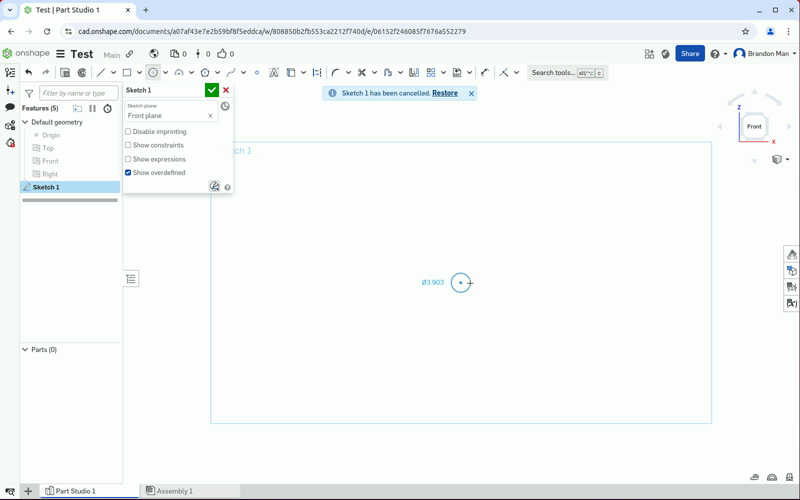
key(esc)
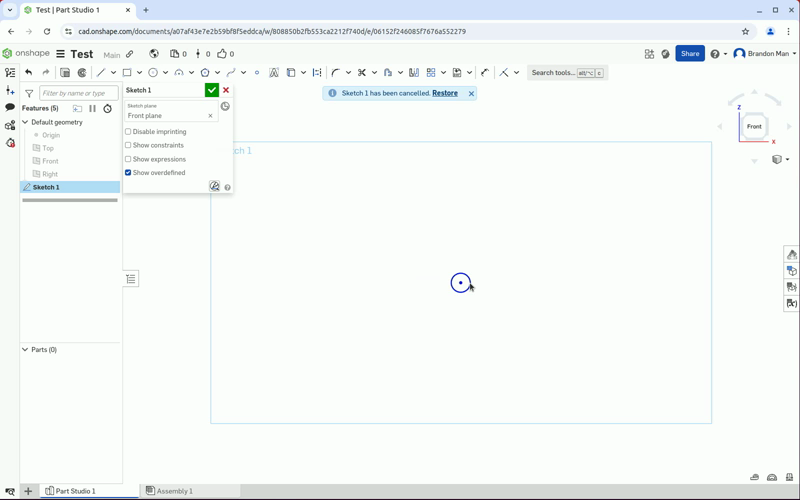
mouse_move(455, 284)
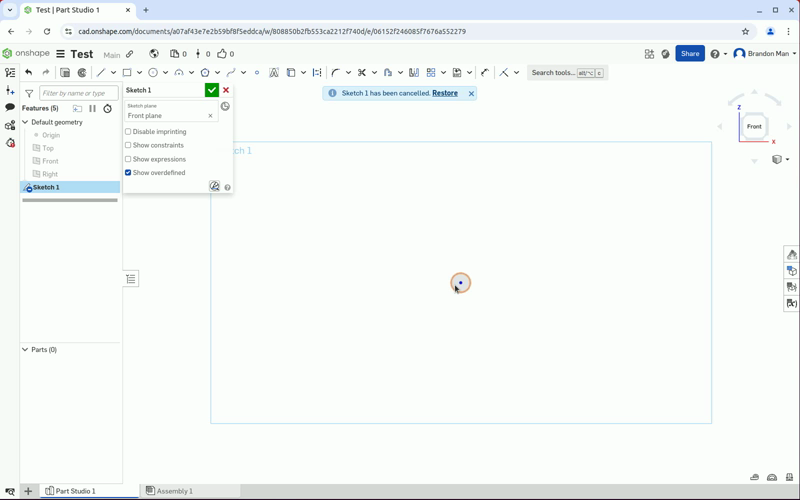
scroll(6)
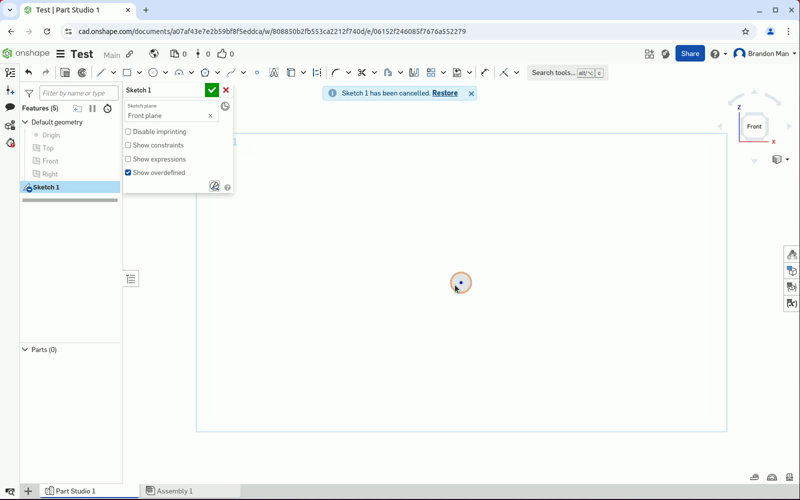
scroll(6)
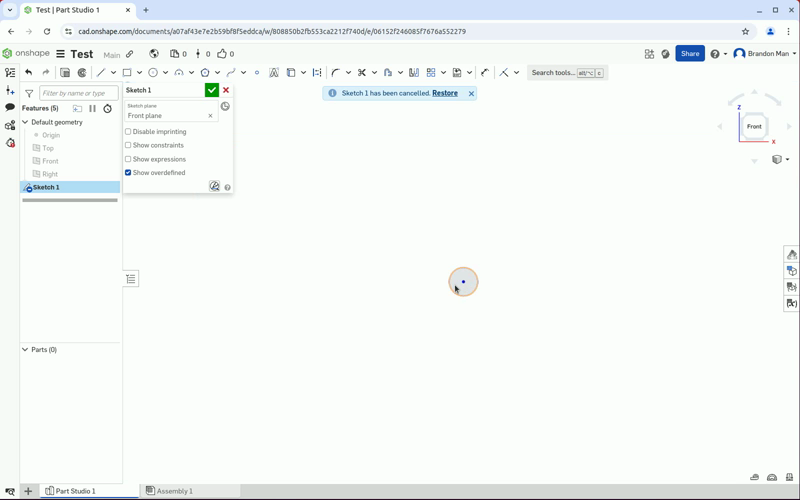
scroll(6)
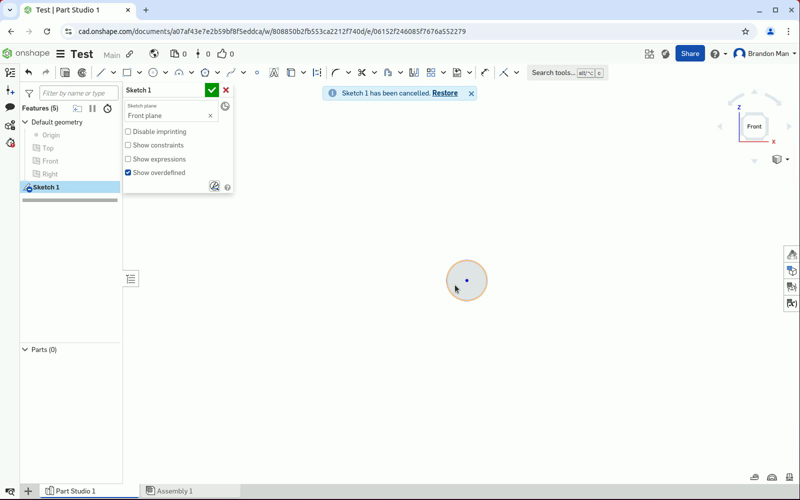
scroll(6)
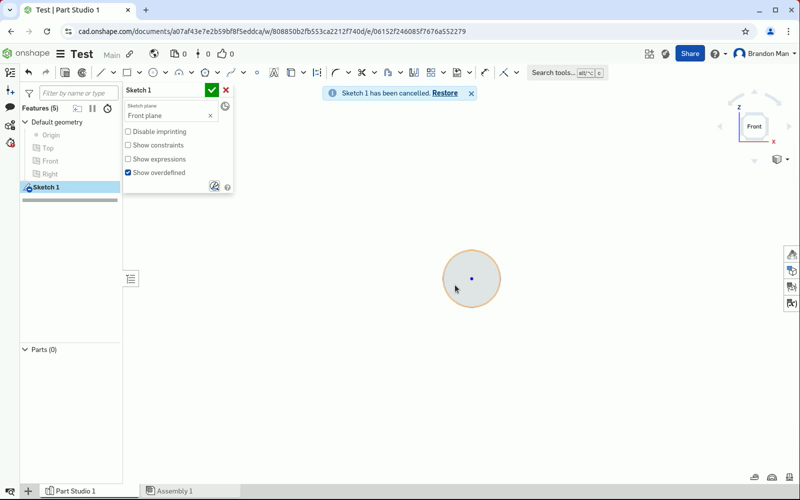
scroll(6)
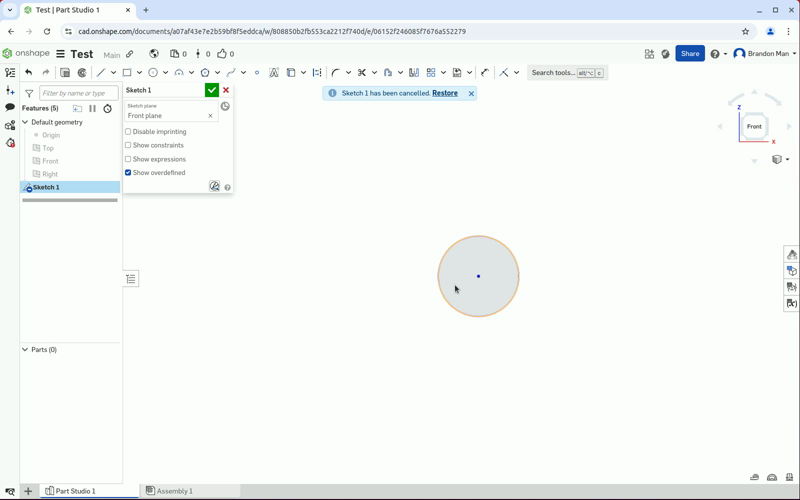
scroll(6)
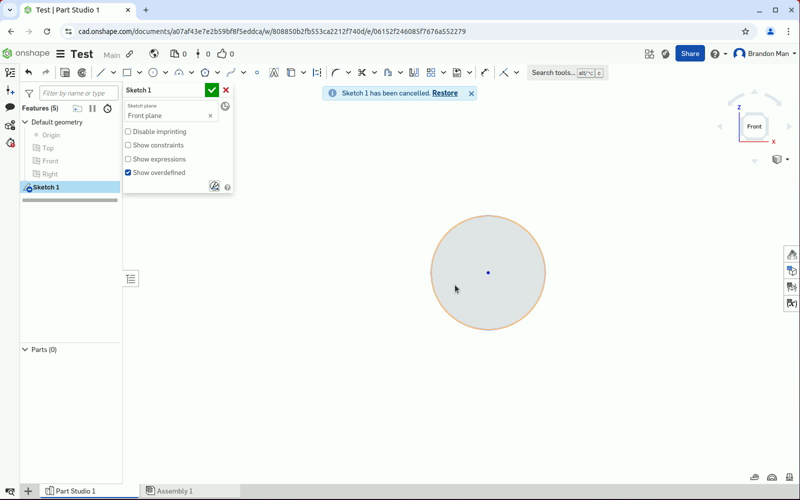
scroll(6)
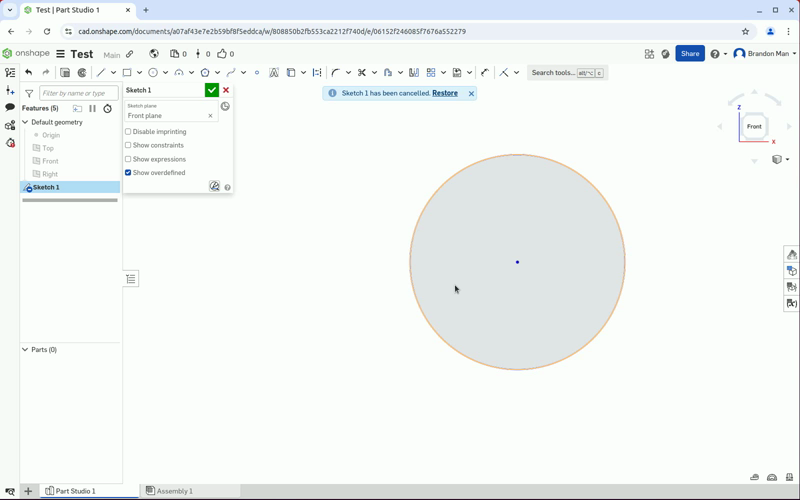
click(455, 284)
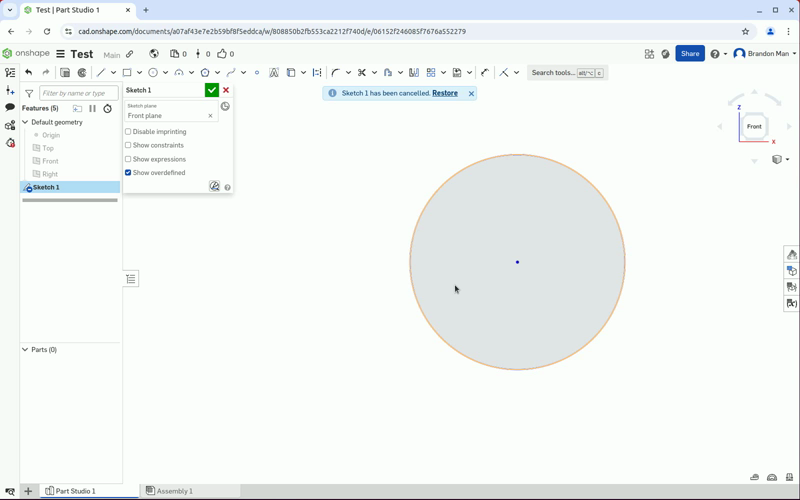
scroll(-6)
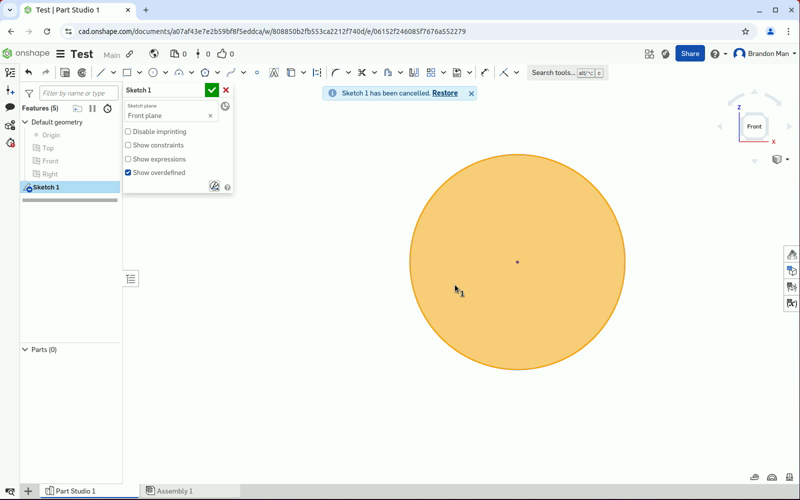
scroll(-6)
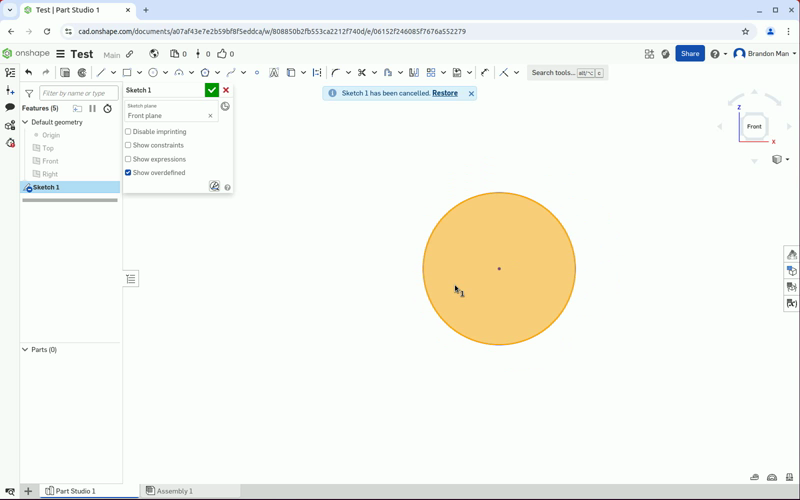
scroll(-6)
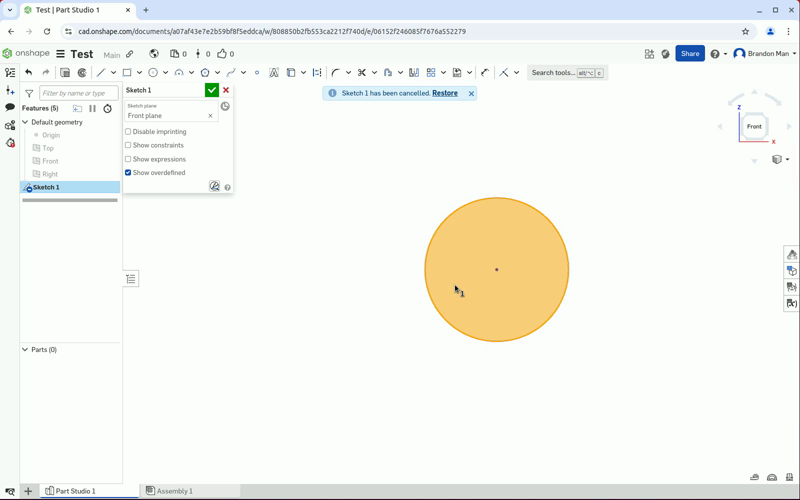
scroll(-6)
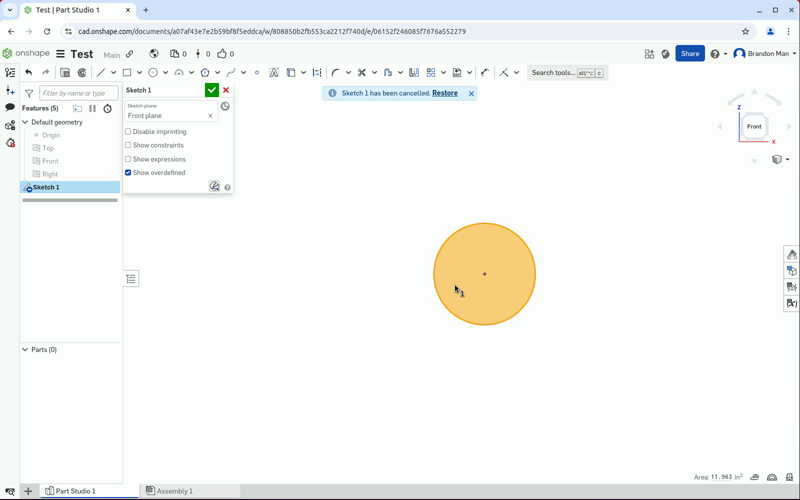
scroll(-6)
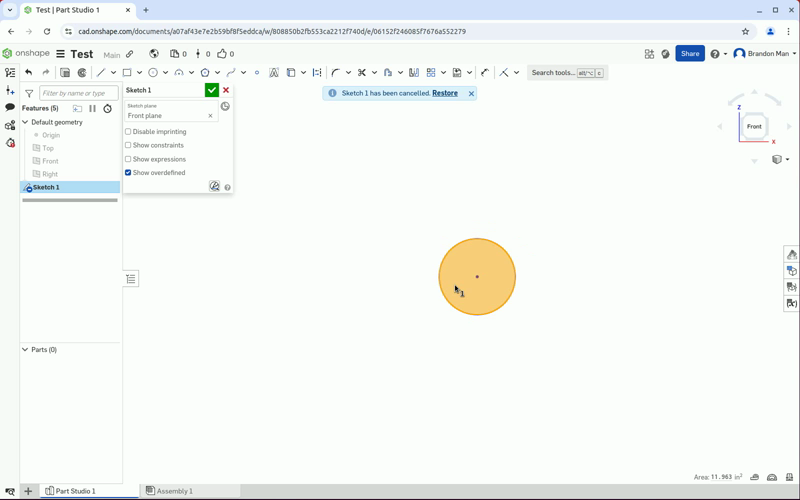
scroll(-6)
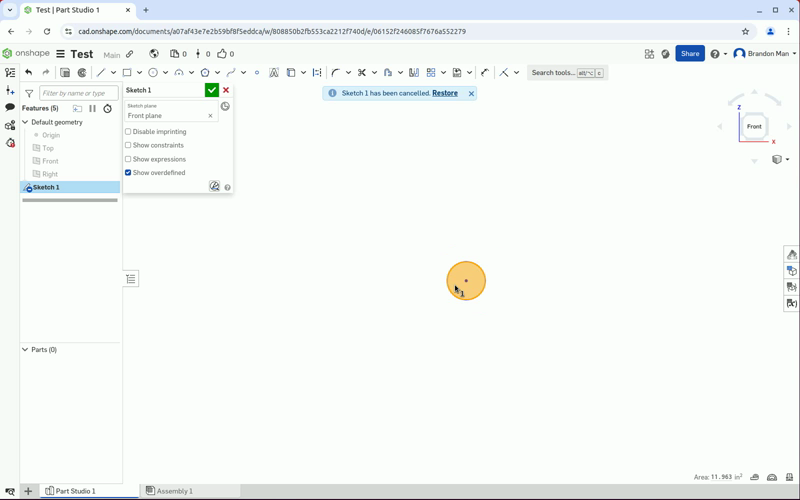
scroll(-6)
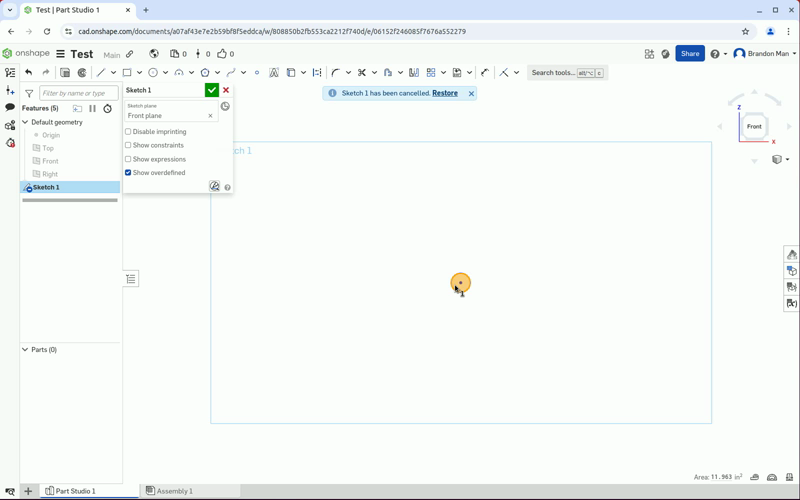
mouse_move(73, 352)
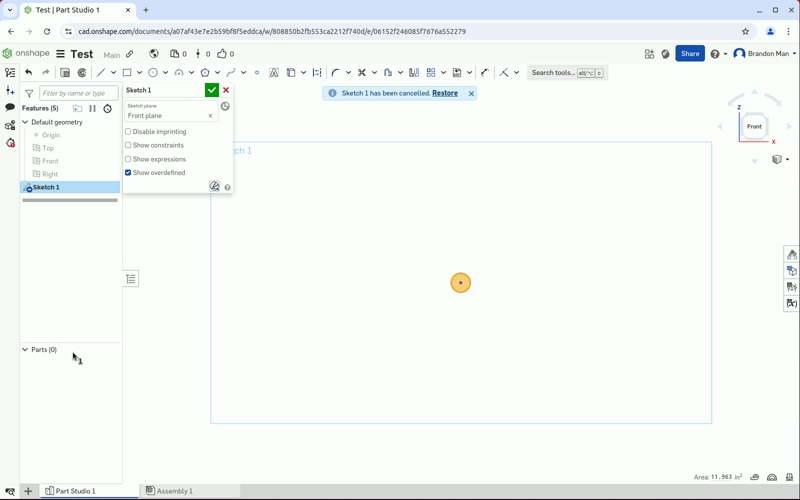
key(shift+y)
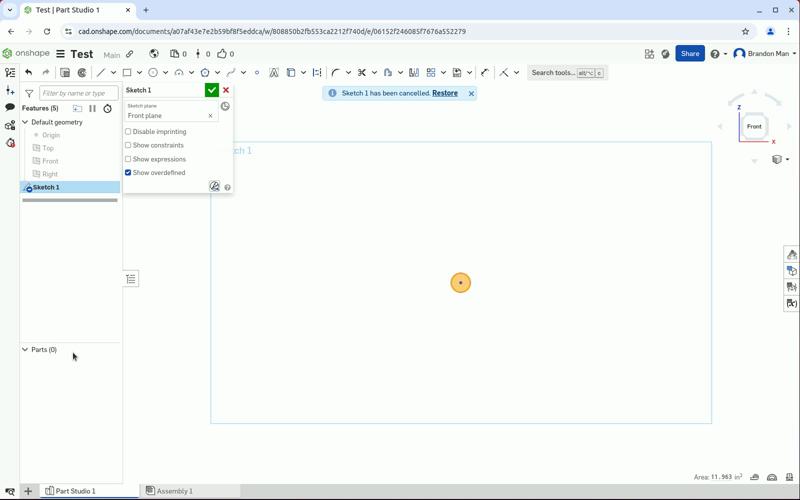
key(shift+e)
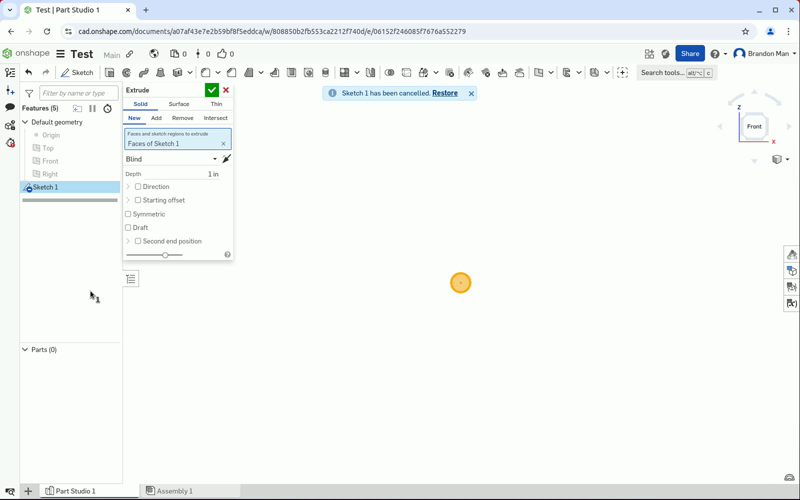
mouse_move(143, 106)
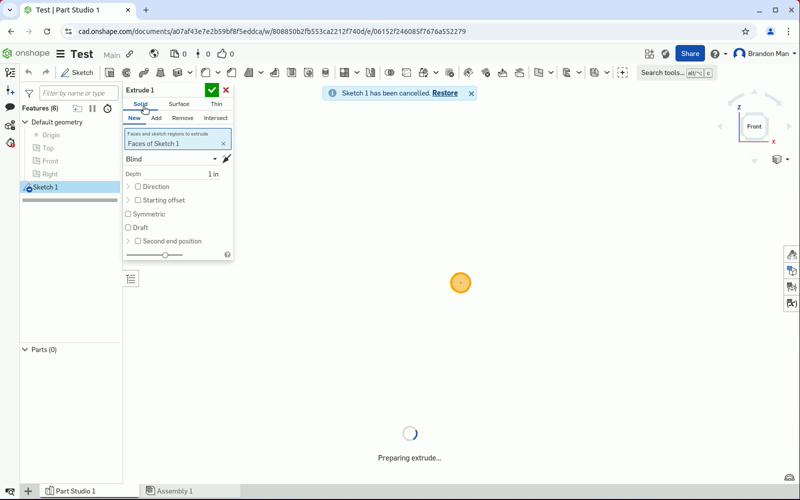
click(143, 106)
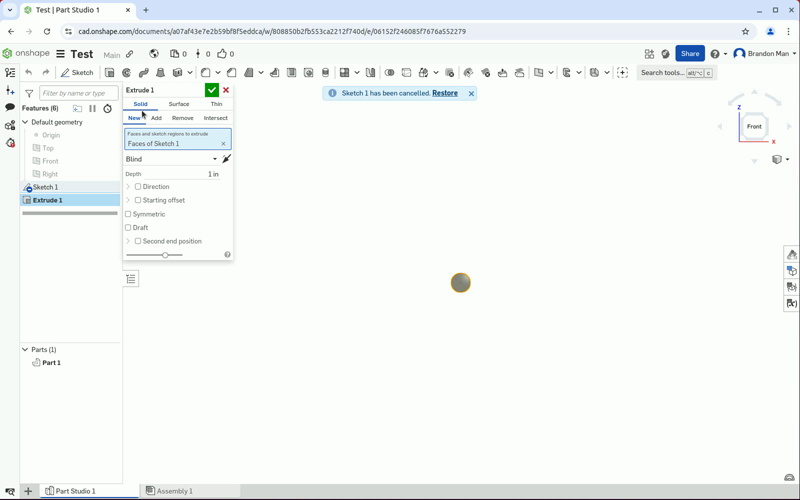
mouse_move(137, 120)
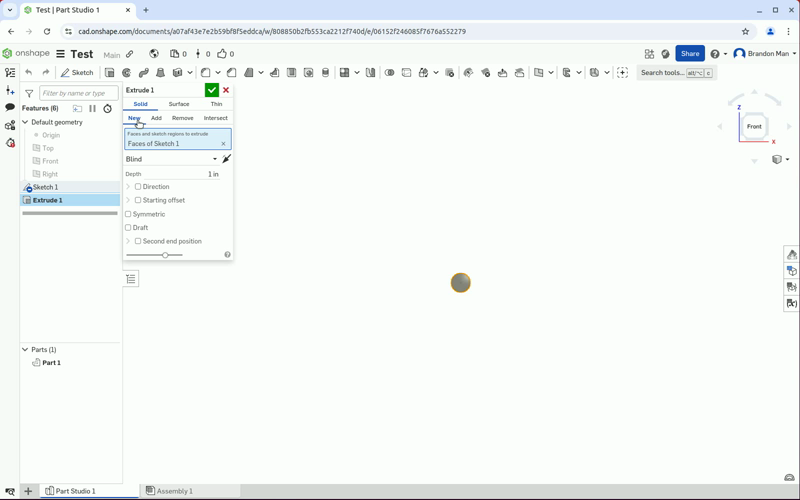
click(137, 120)
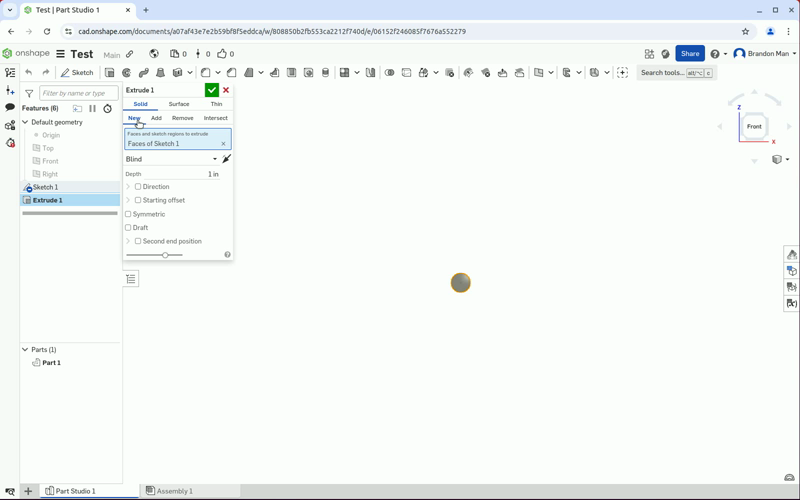
key(tab, 4)
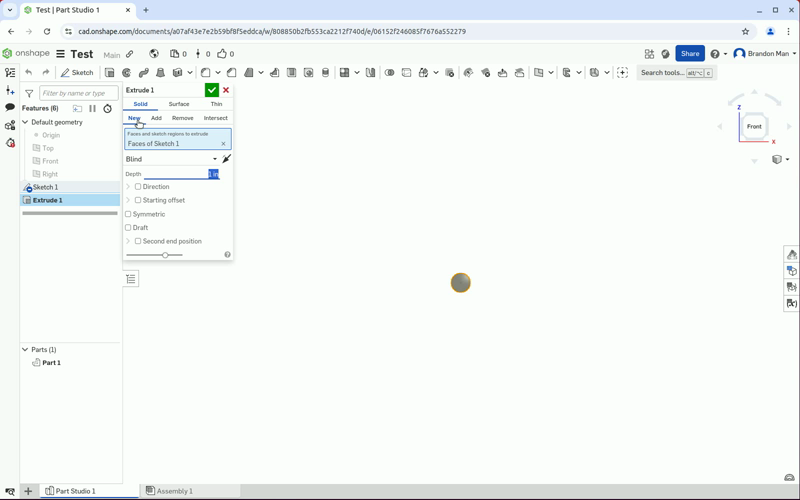
text(19.257)
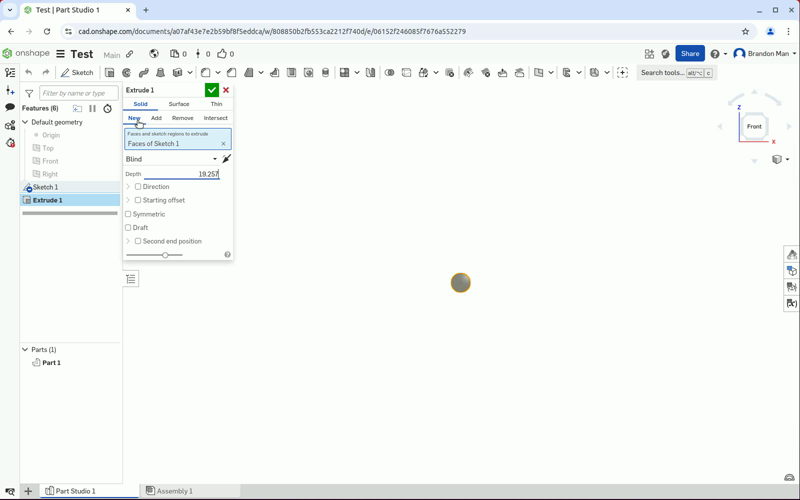
key(enter)
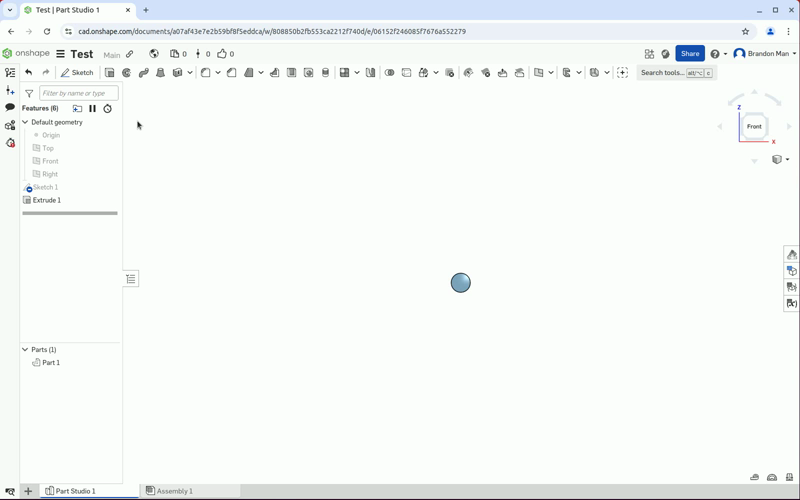
key(shift+h)
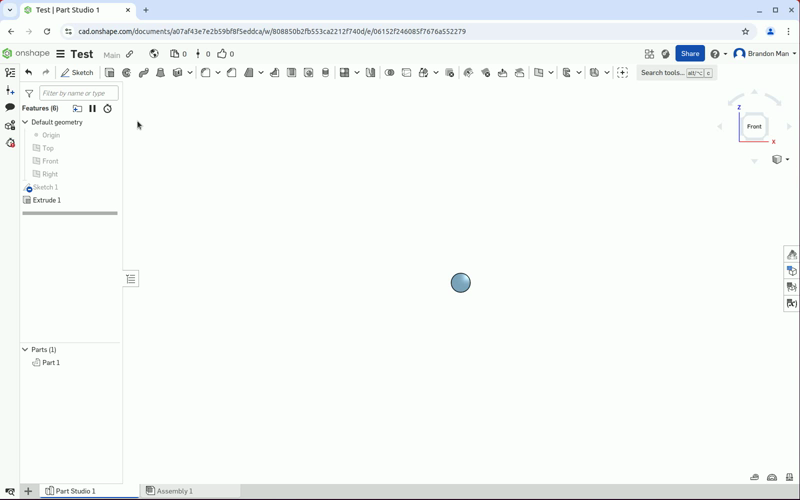
key(shift+h)
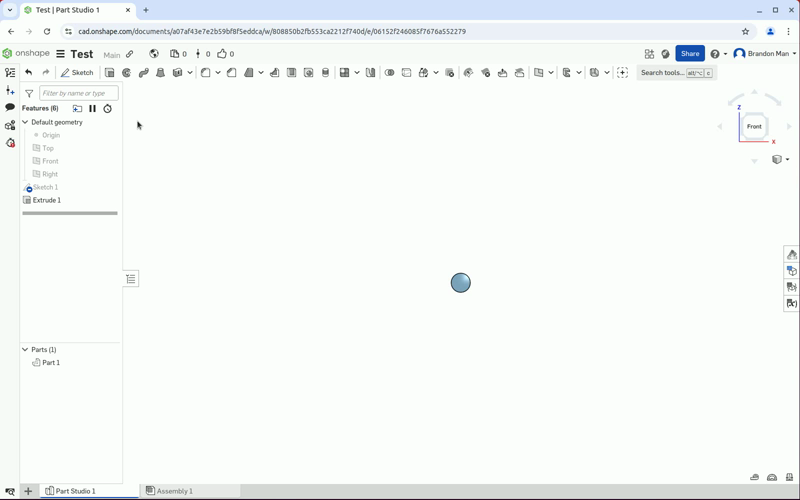
mouse_move(73, 189)
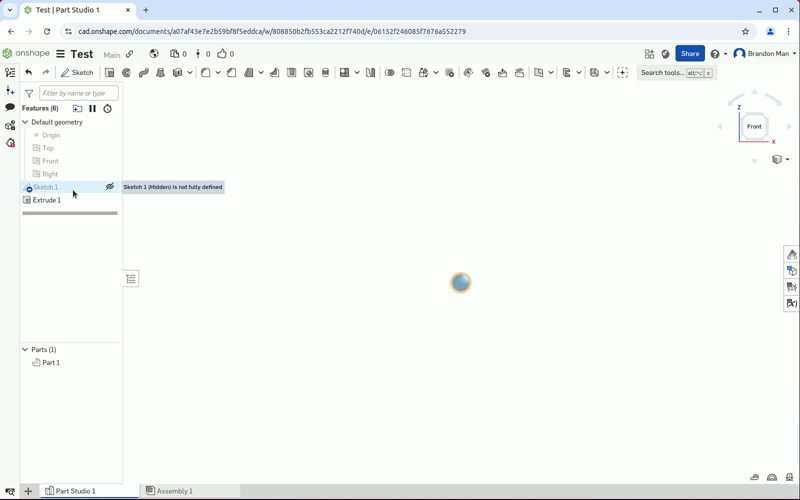
click(73, 189)
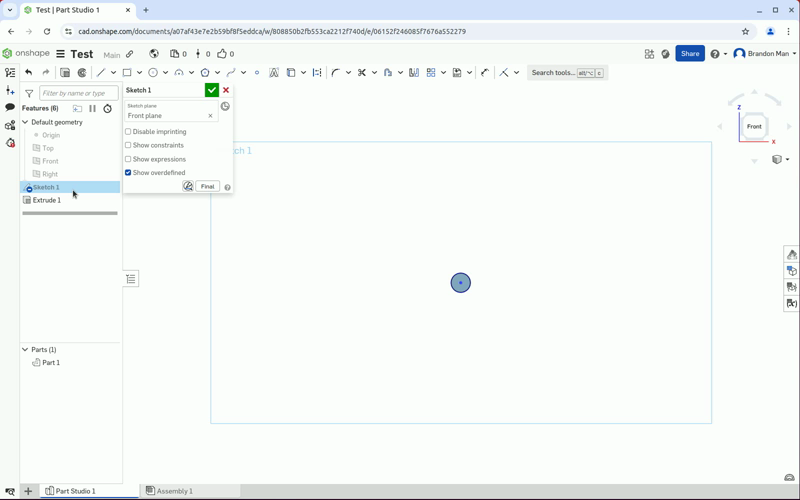
mouse_move(229, 92)
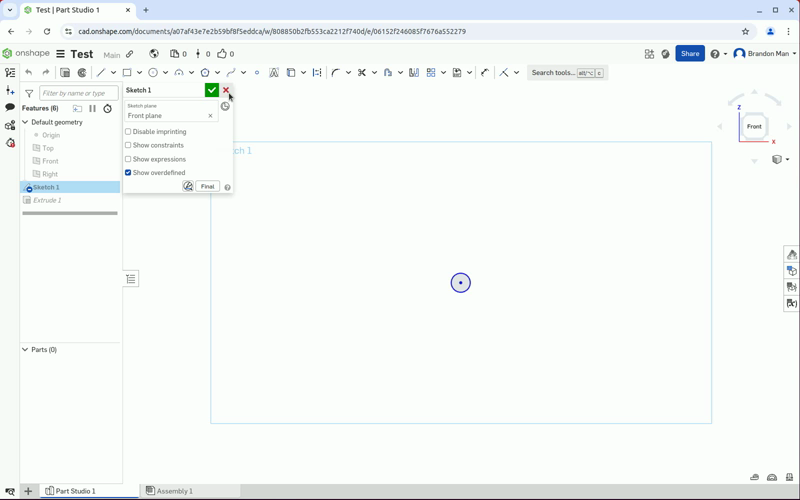
click(229, 92)
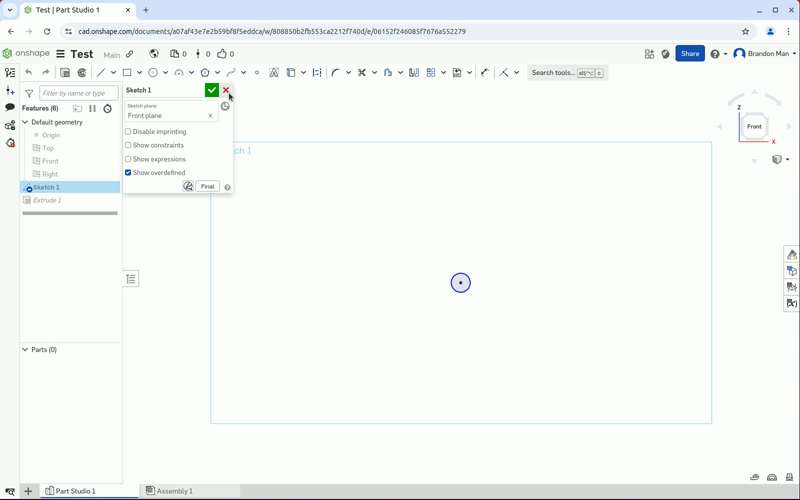
key(shift+s)
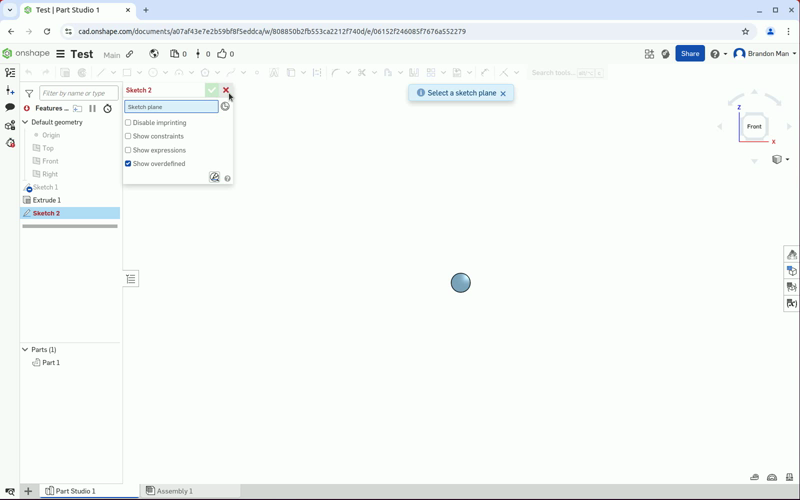
mouse_move(73, 163)
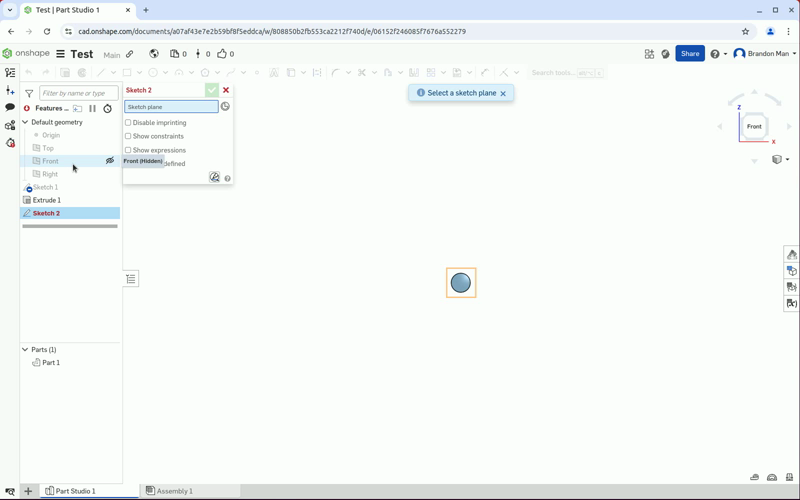
click(73, 163)
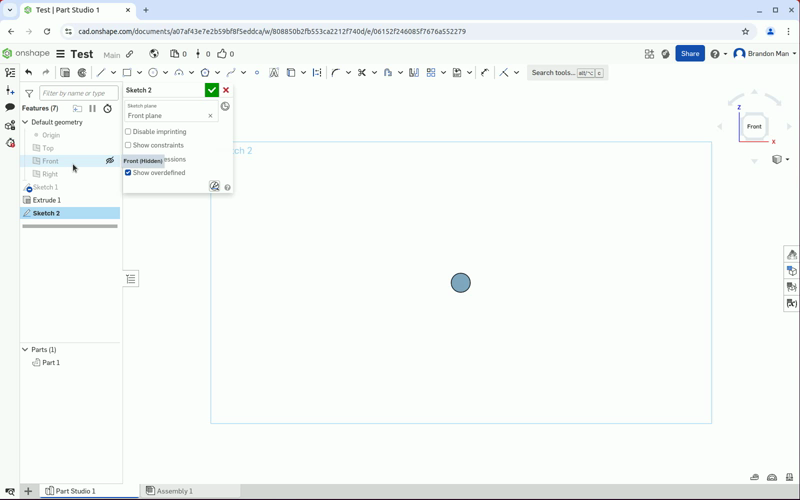
mouse_move(73, 352)
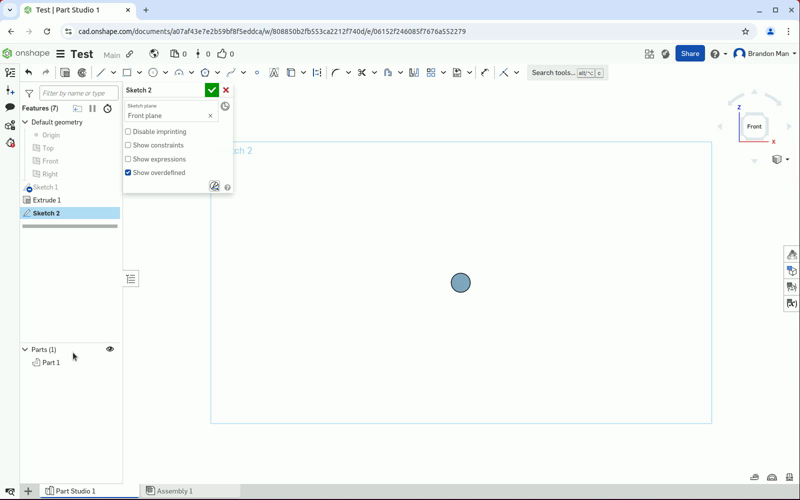
key(y)
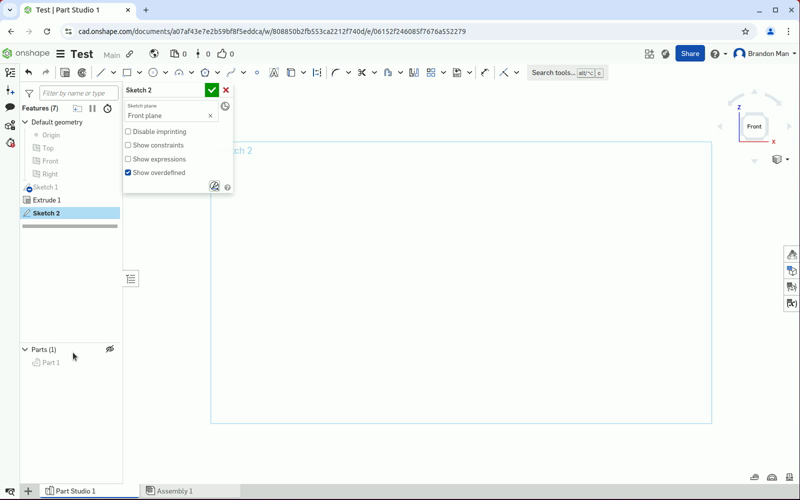
key(c)
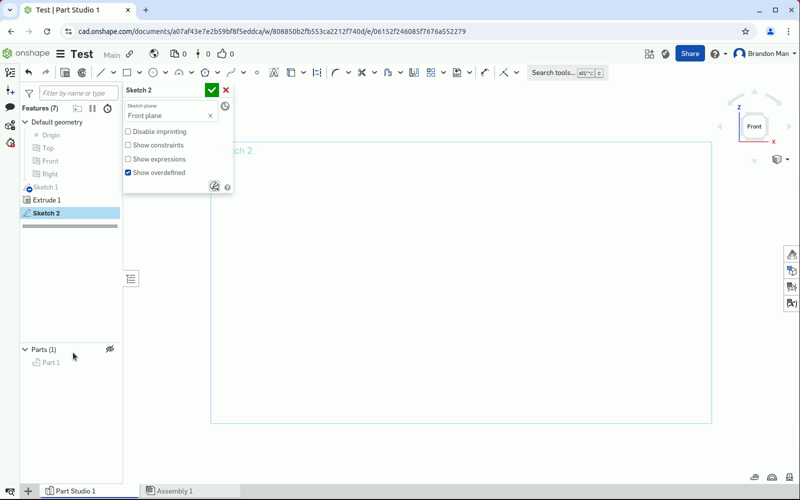
key_down(shift)
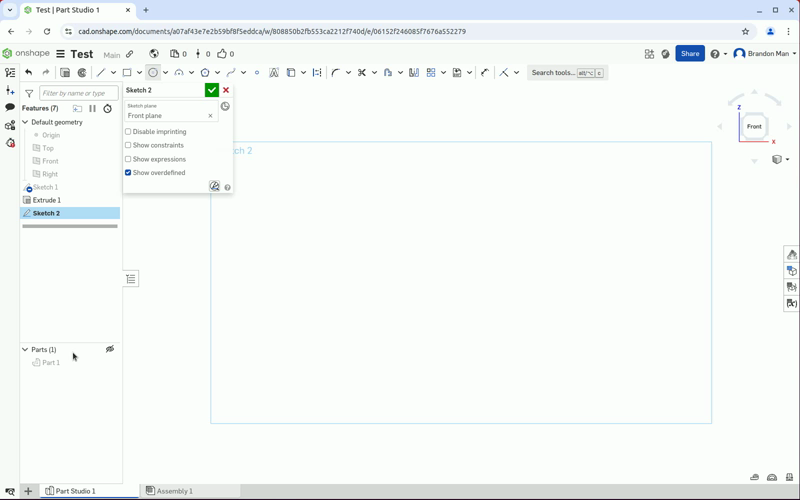
mouse_move(460, 282)
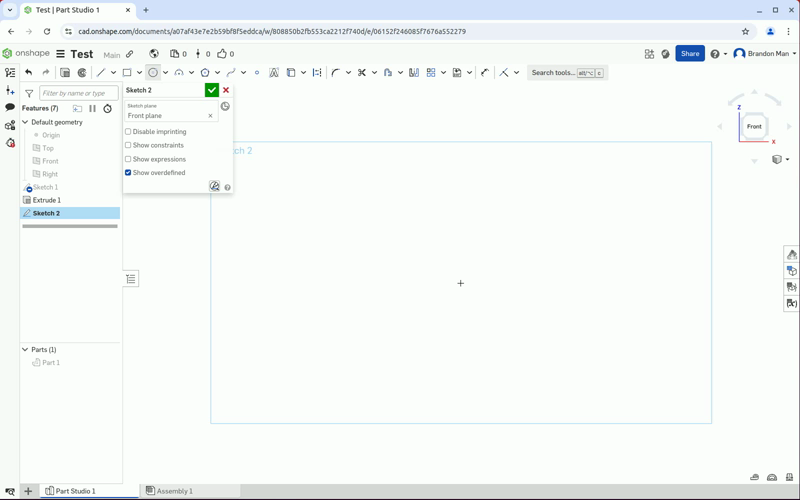
click(460, 282)
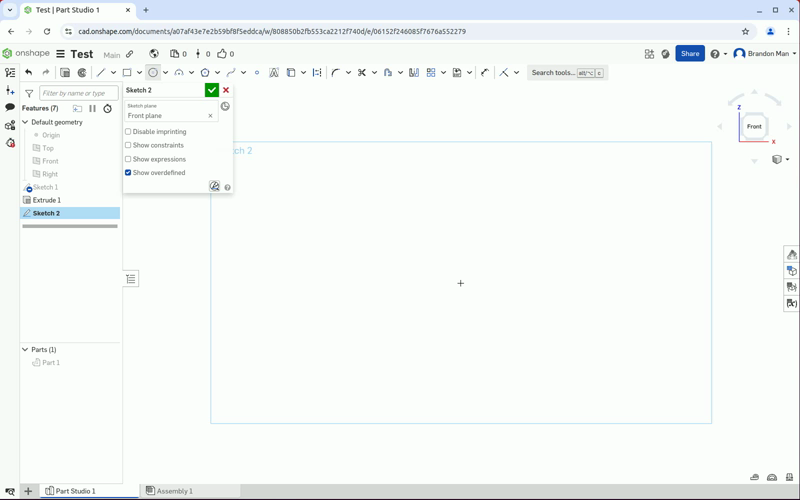
key_up(shift)
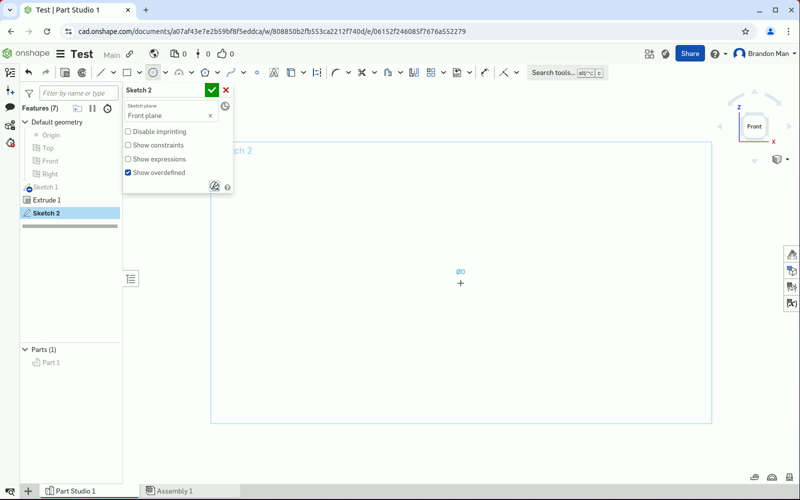
mouse_move(470, 282)
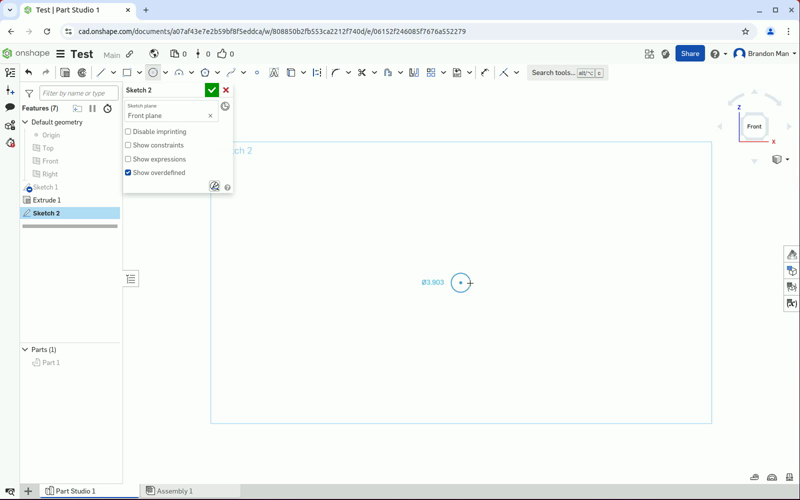
click(470, 282)
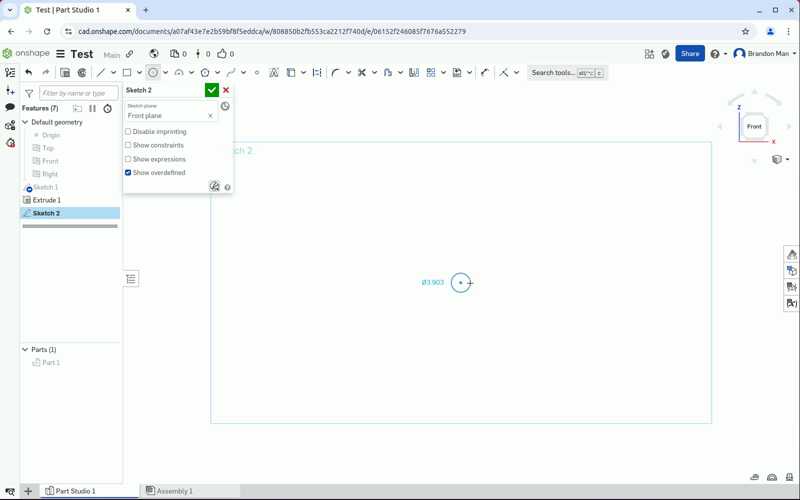
key(esc)
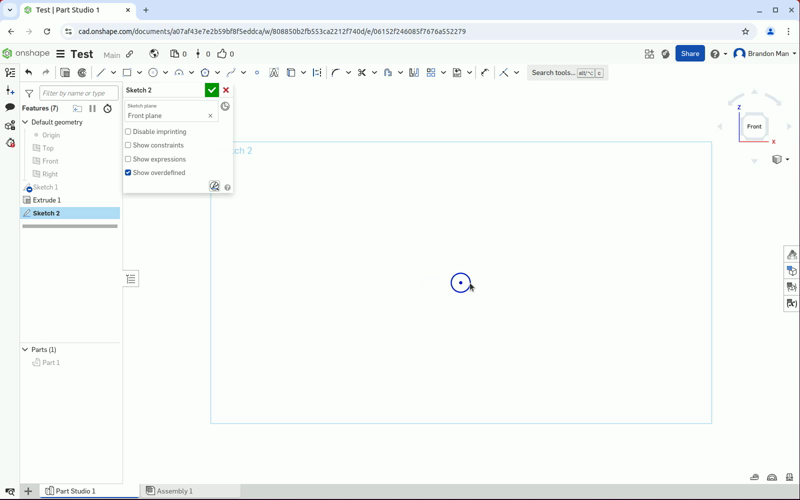
mouse_move(457, 278)
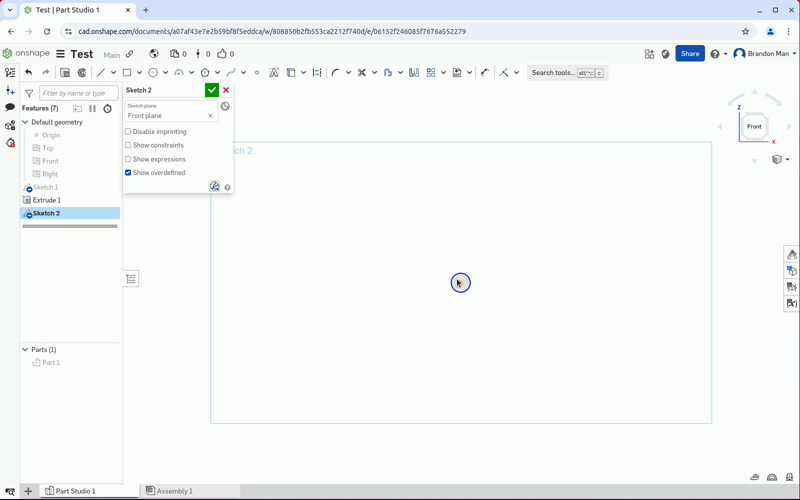
scroll(6)
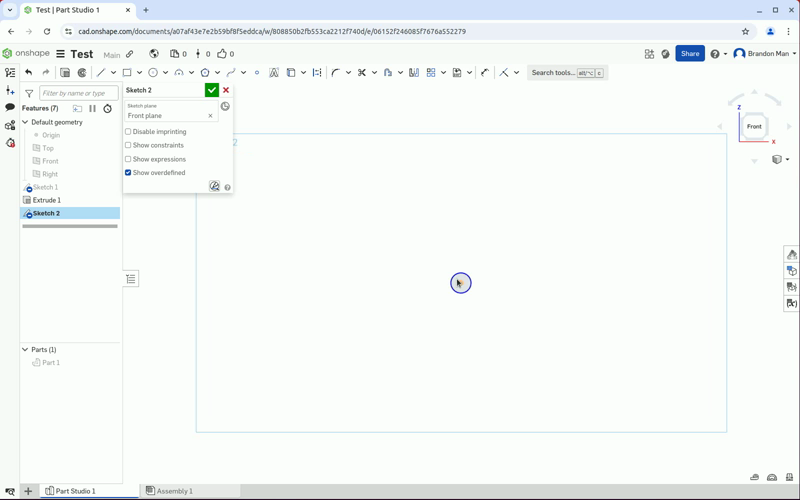
scroll(6)
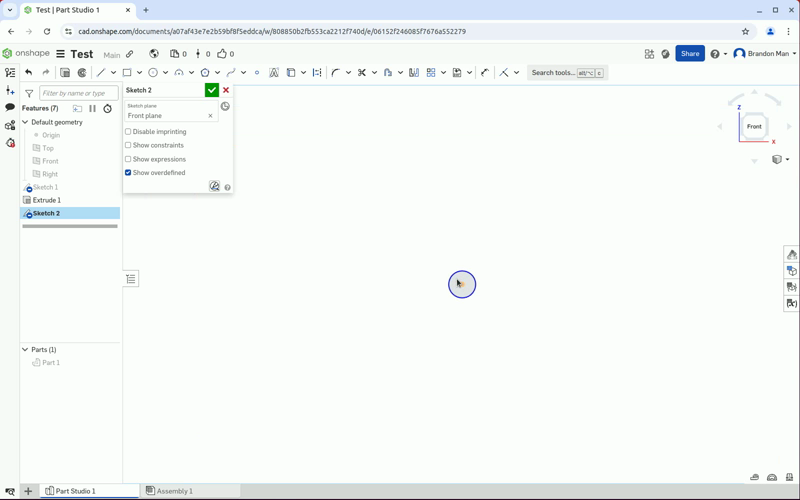
scroll(6)
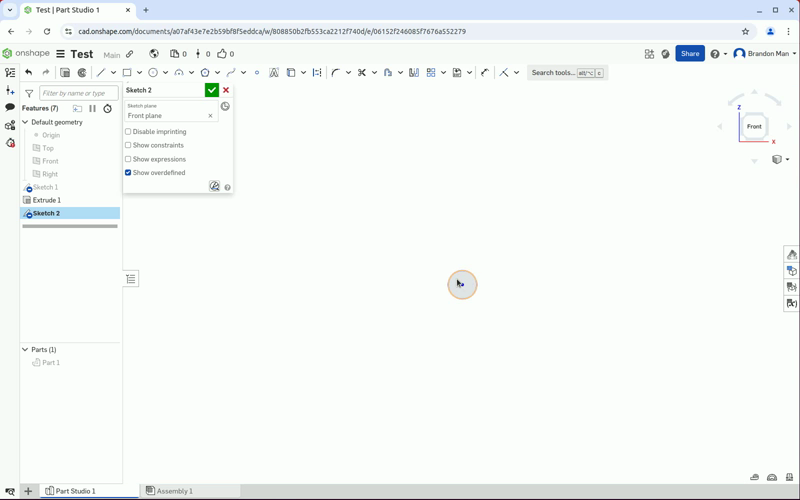
scroll(6)
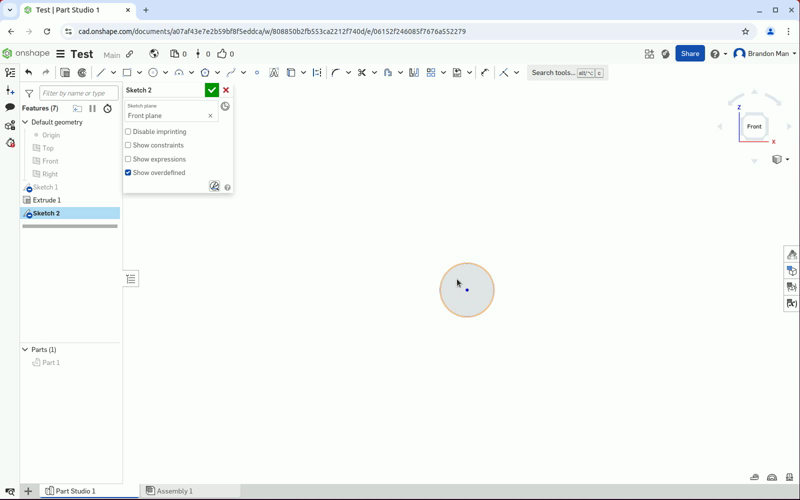
scroll(6)
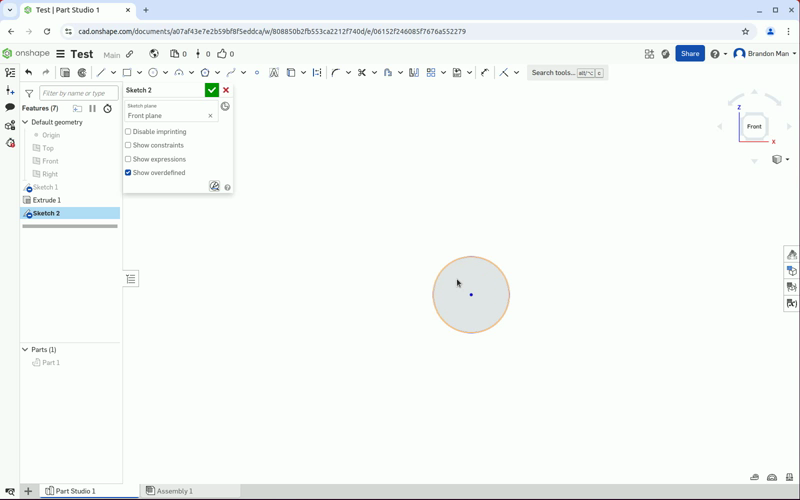
scroll(6)
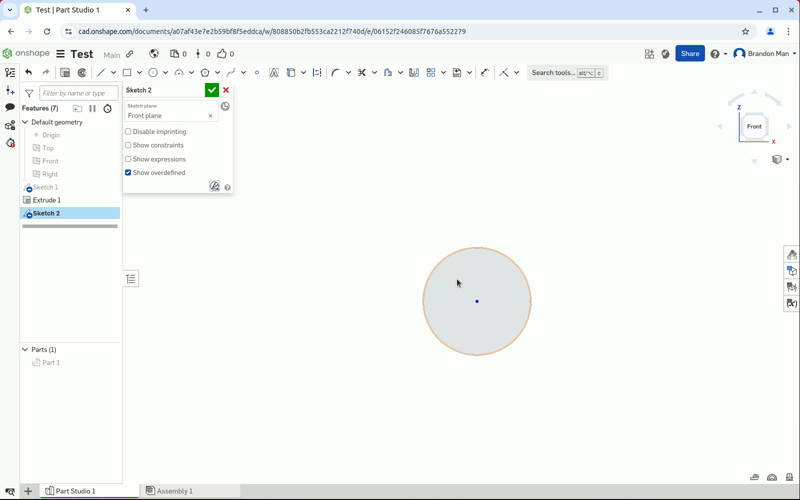
scroll(6)
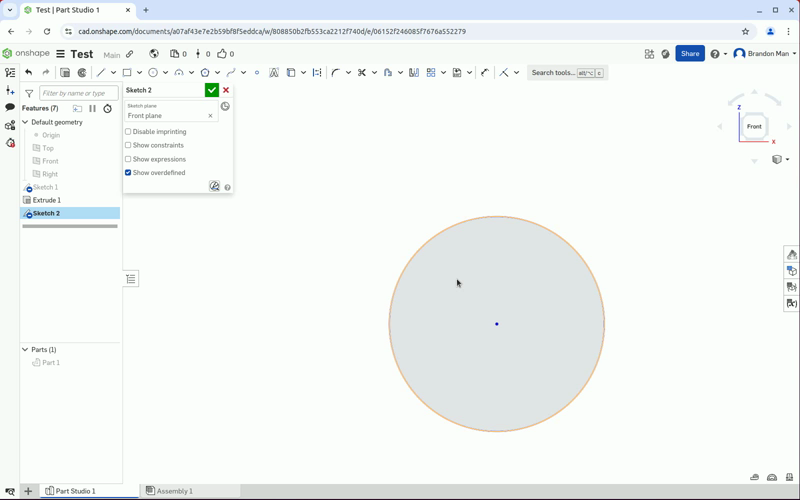
click(457, 278)
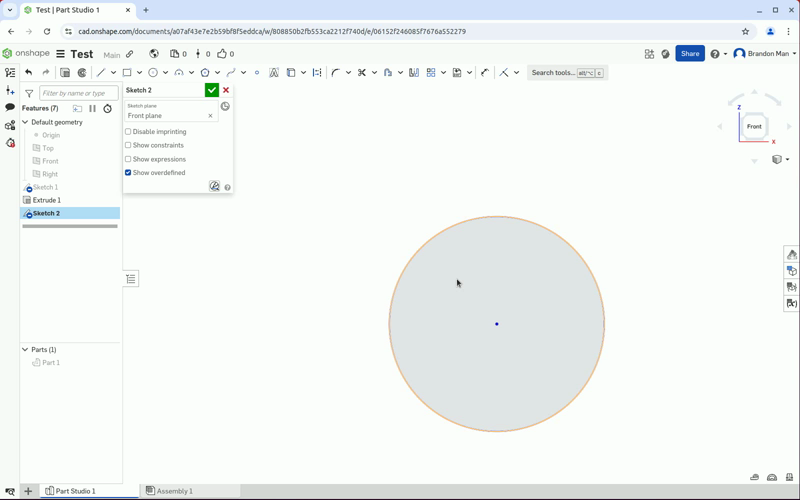
scroll(-6)
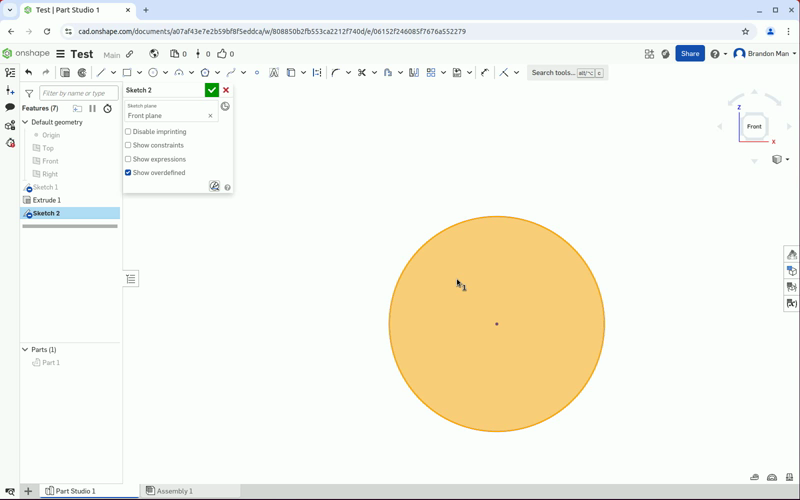
scroll(-6)
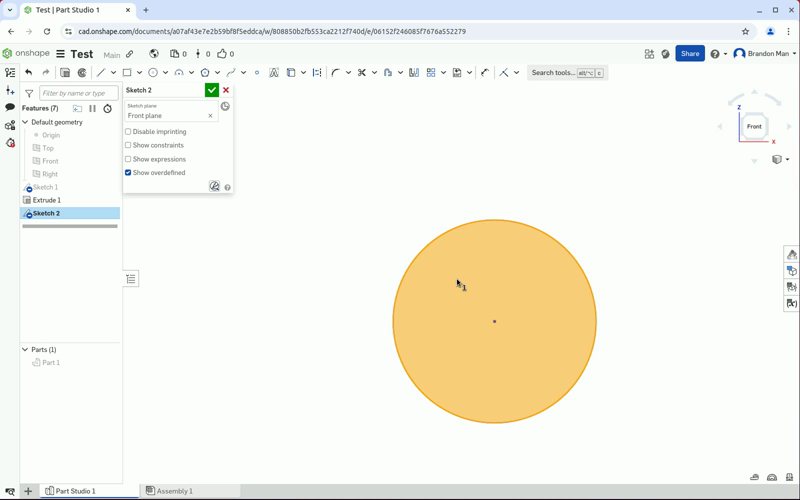
scroll(-6)
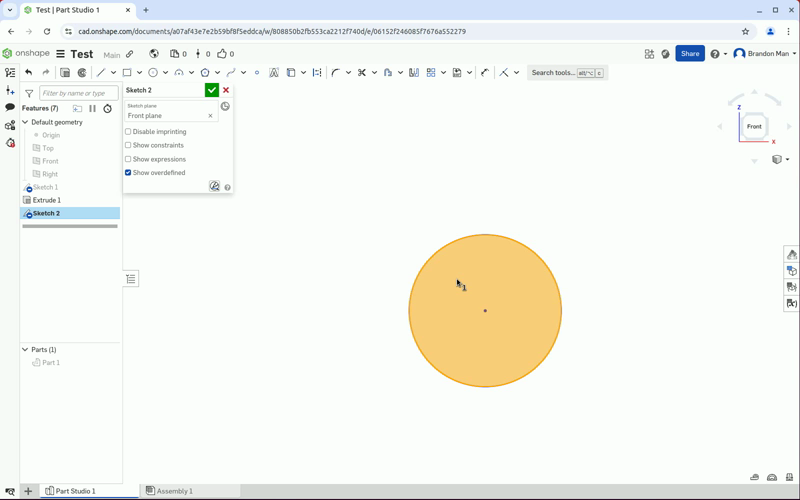
scroll(-6)
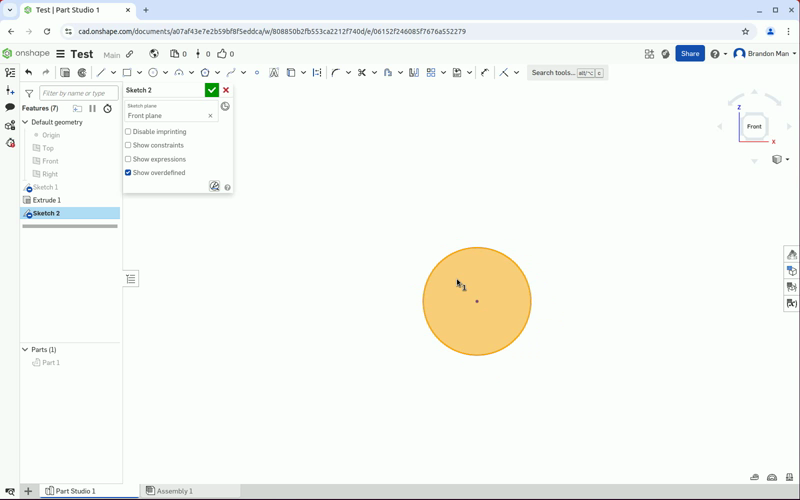
scroll(-6)
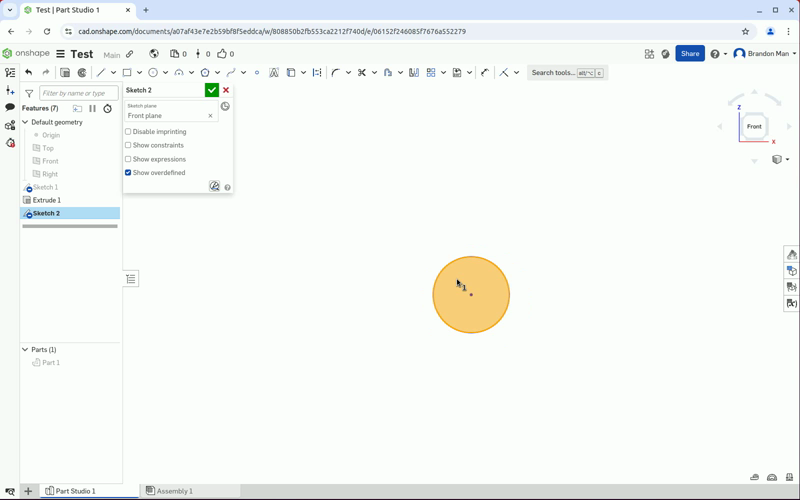
scroll(-6)
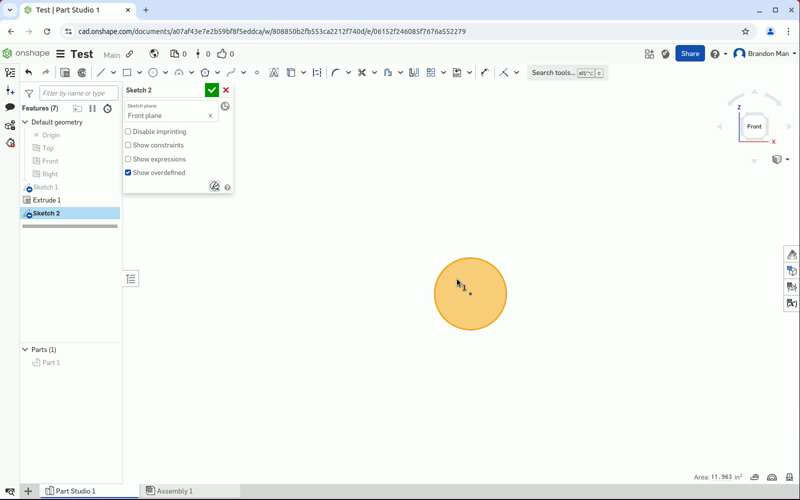
scroll(-6)
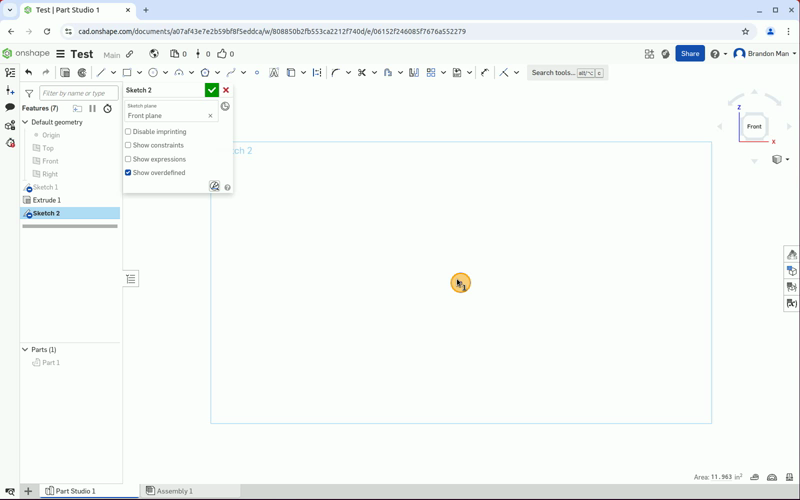
mouse_move(73, 352)
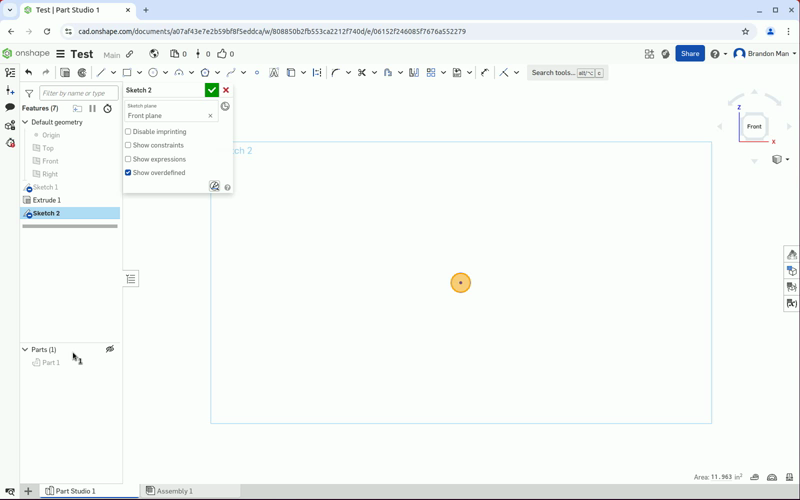
key(shift+y)
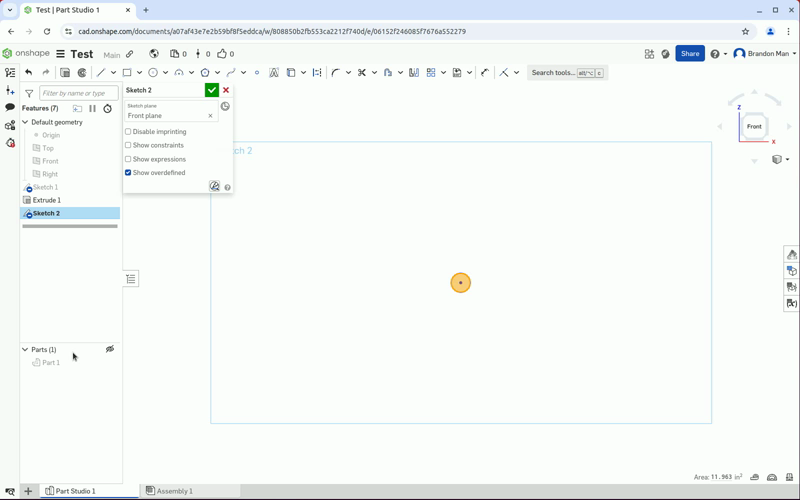
key(shift+e)
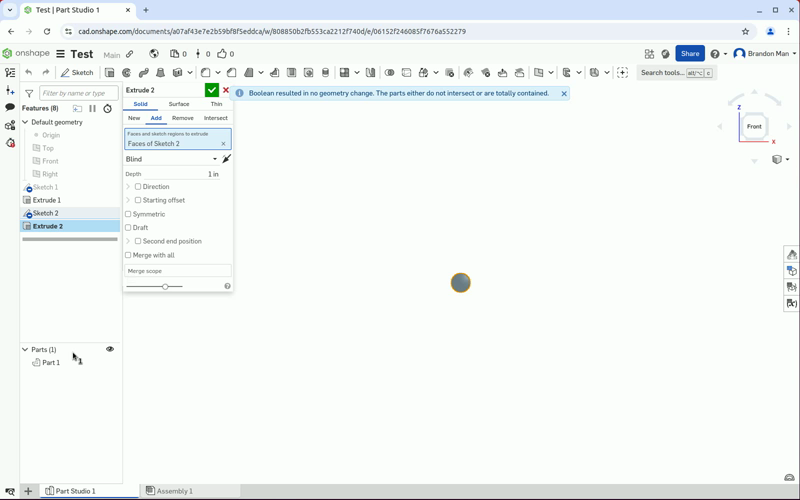
mouse_move(143, 106)
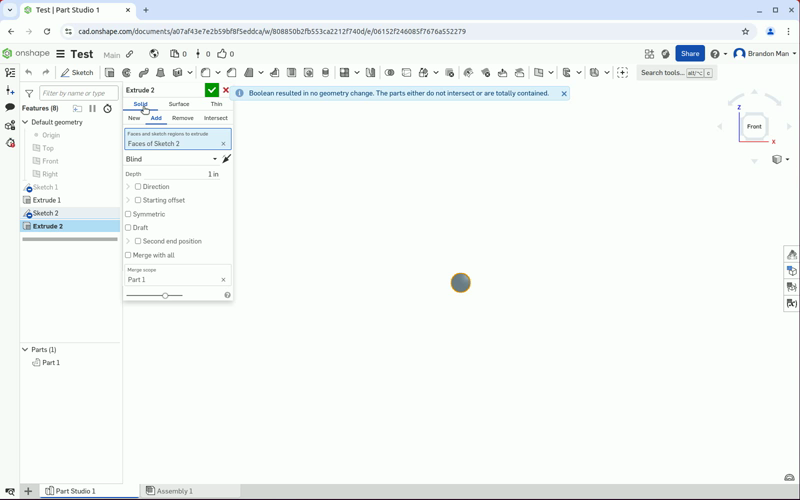
click(143, 106)
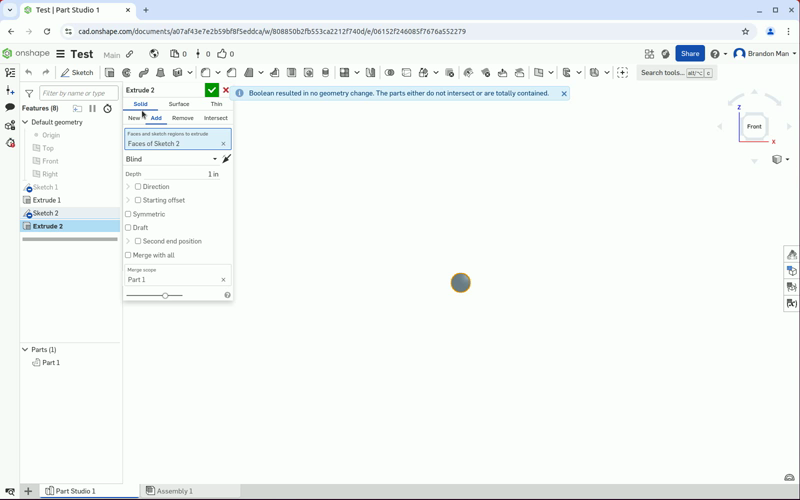
mouse_move(137, 120)
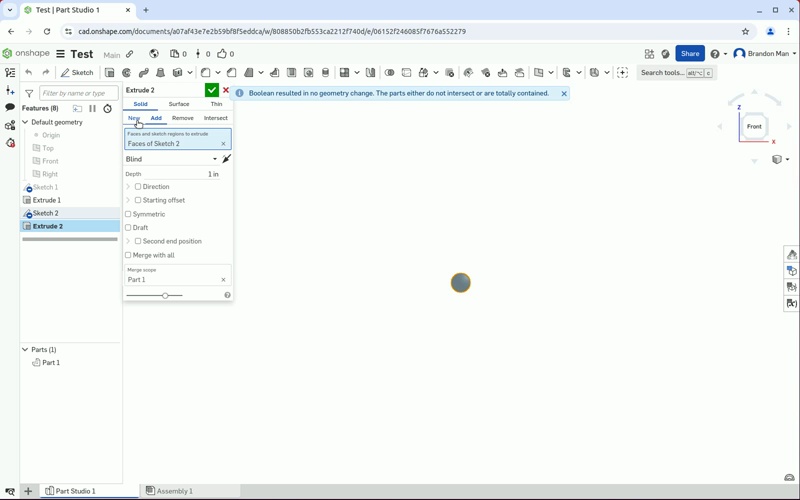
click(137, 120)
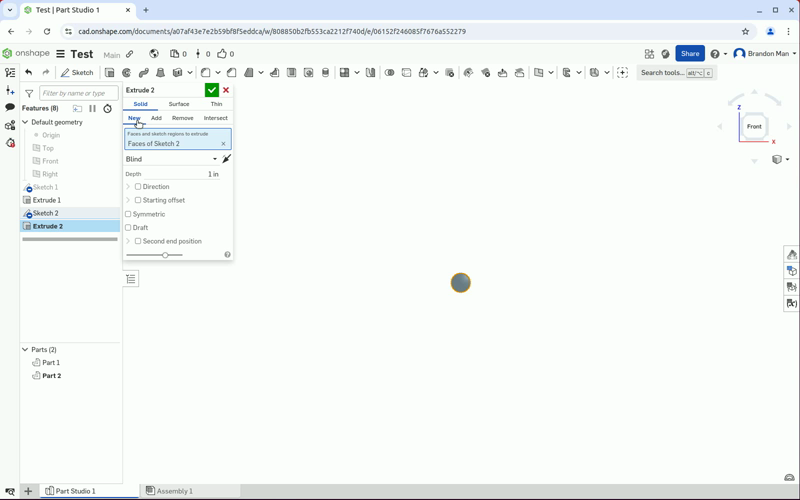
key(tab, 4)
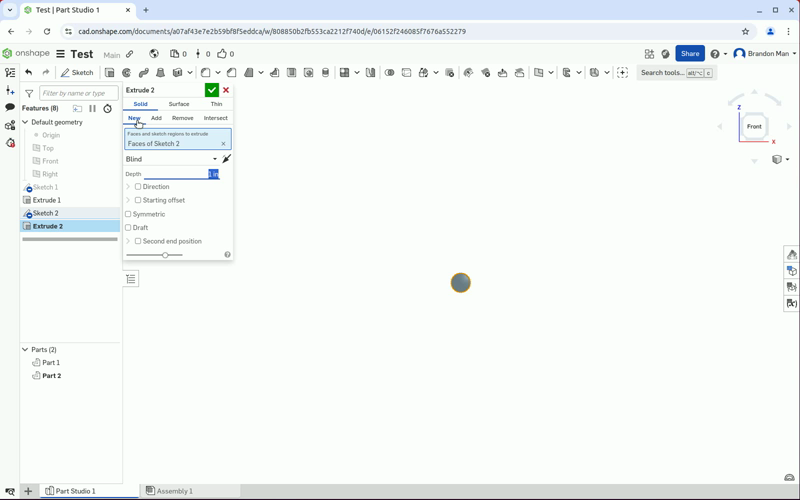
text(19.257)
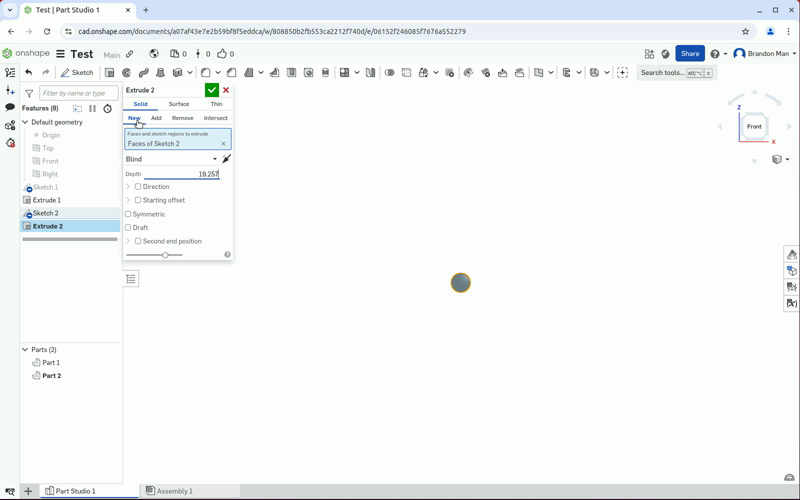
key(enter)
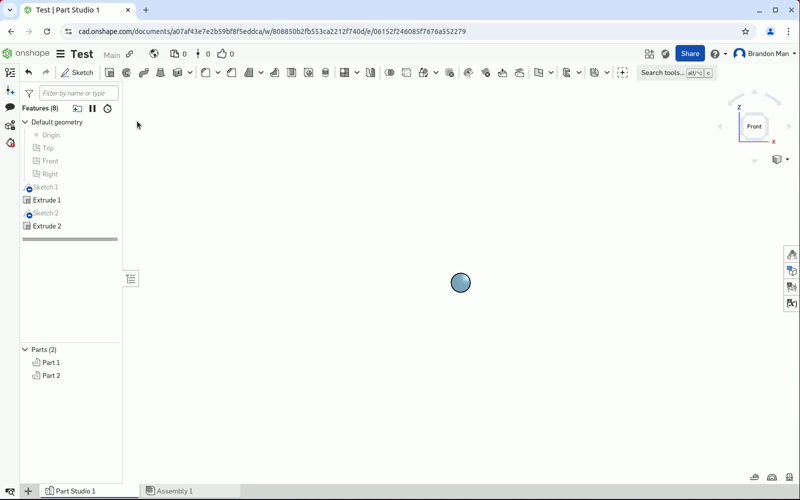
key(shift+h)
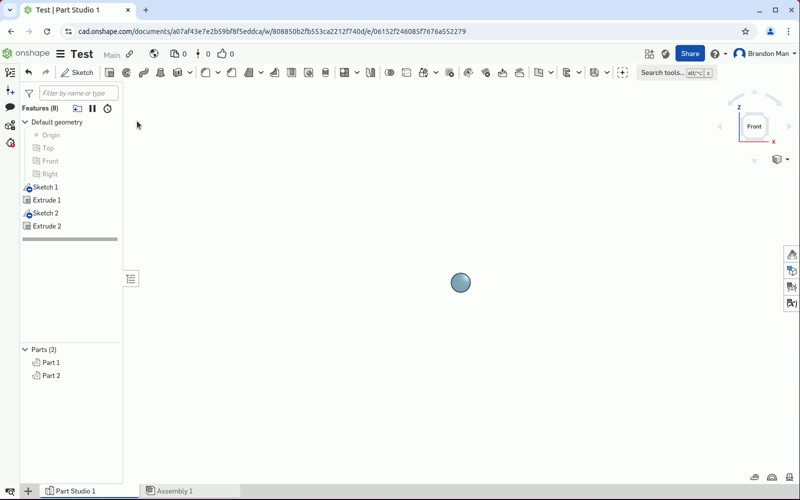
key(shift+h)
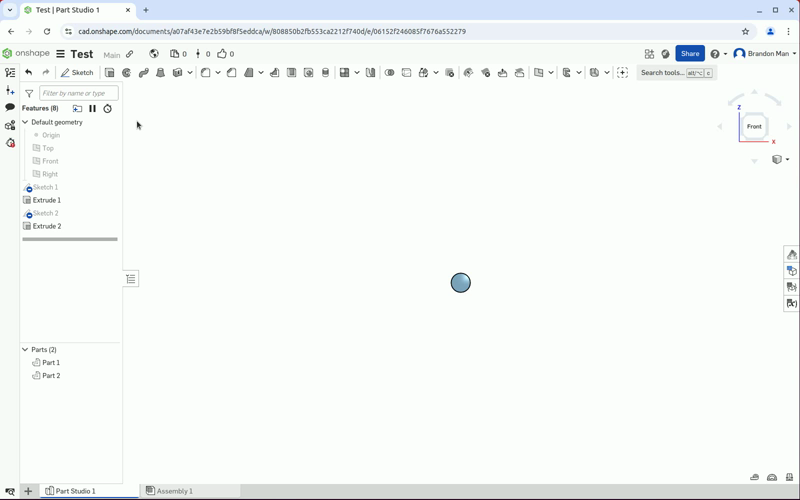
mouse_move(73, 189)
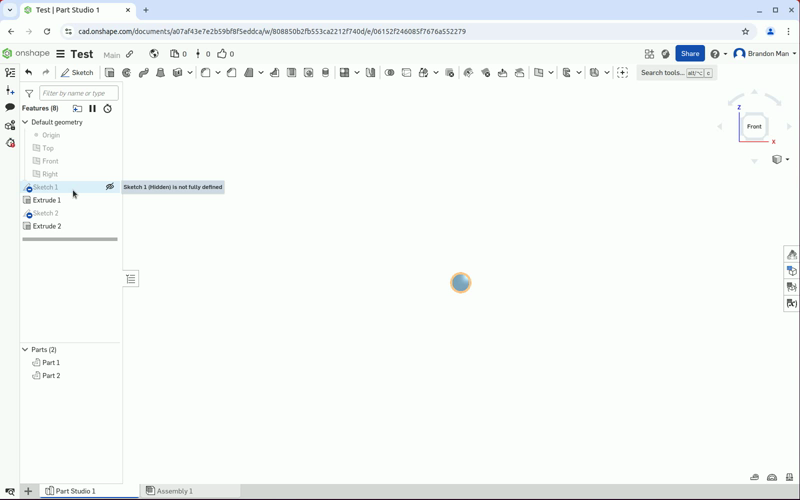
click(73, 189)
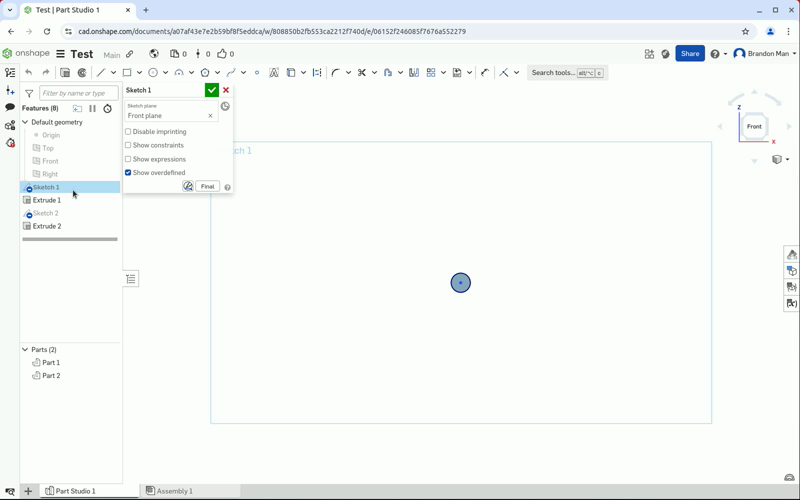
mouse_move(229, 92)
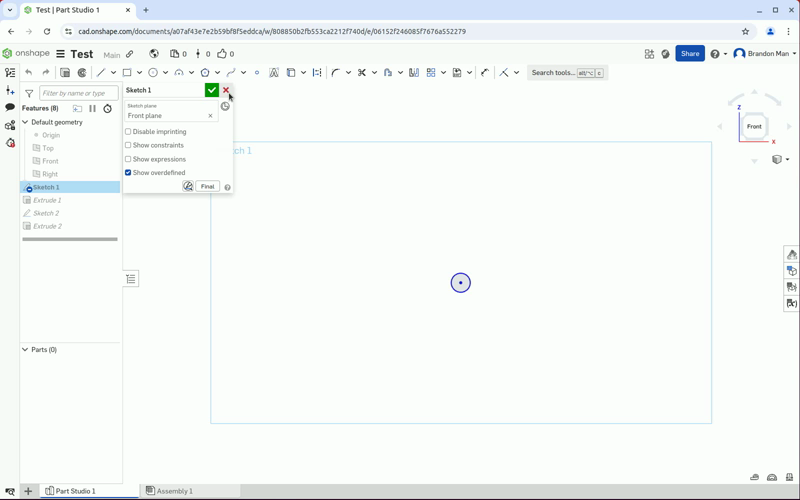
click(229, 92)
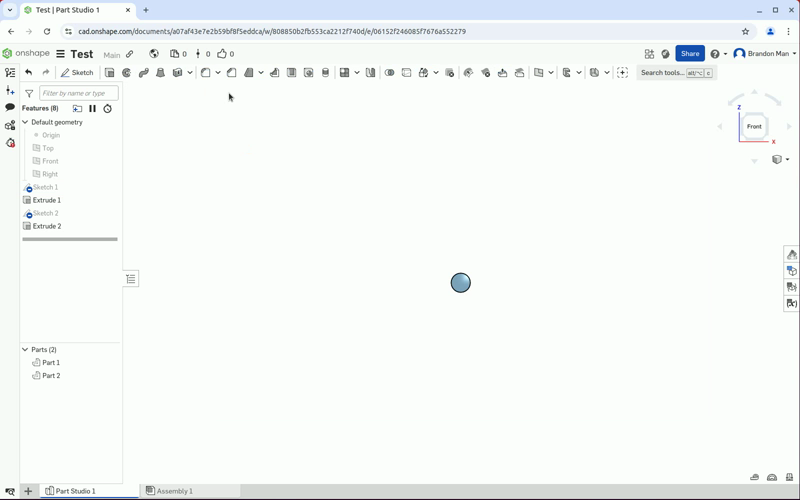
mouse_move(541, 75)
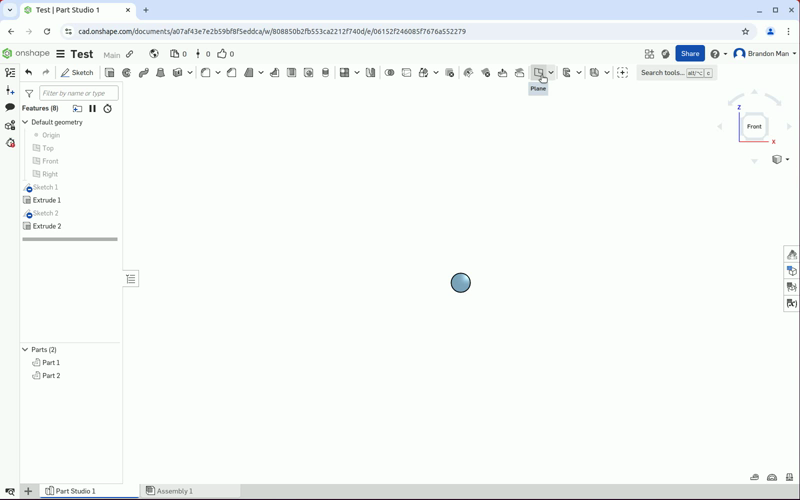
click(541, 75)
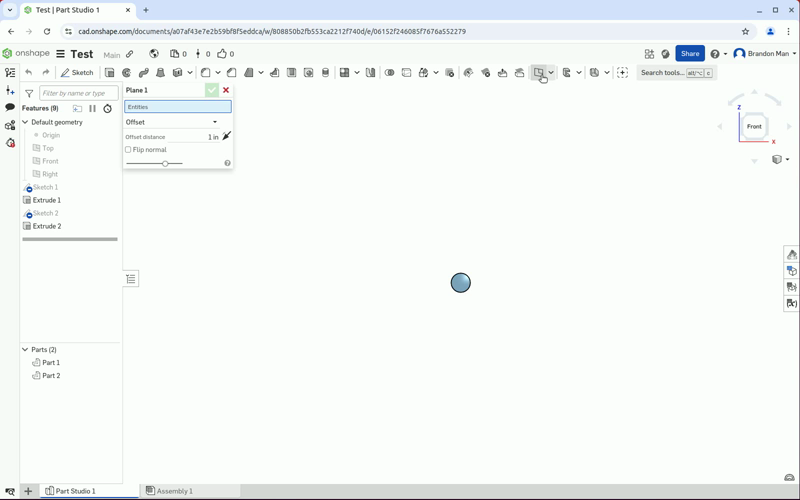
mouse_move(73, 163)
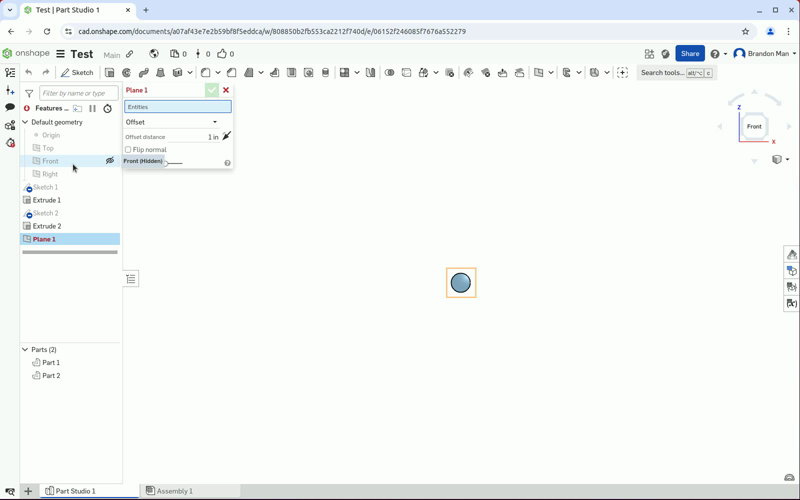
click(73, 163)
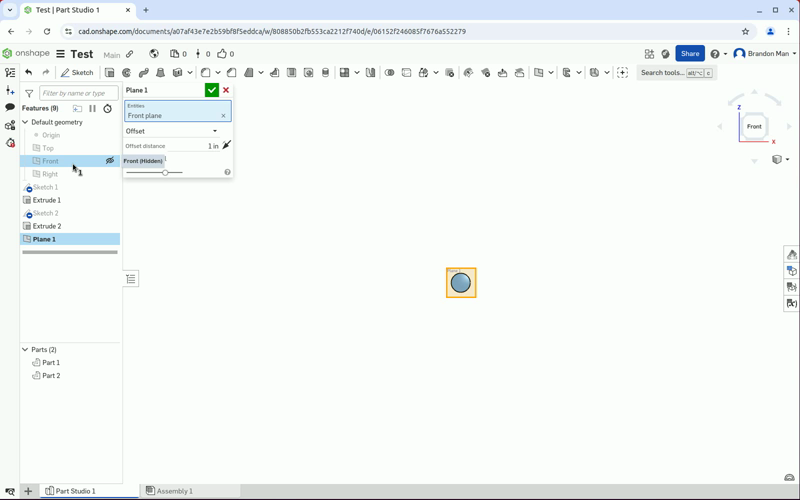
key(tab, 2)
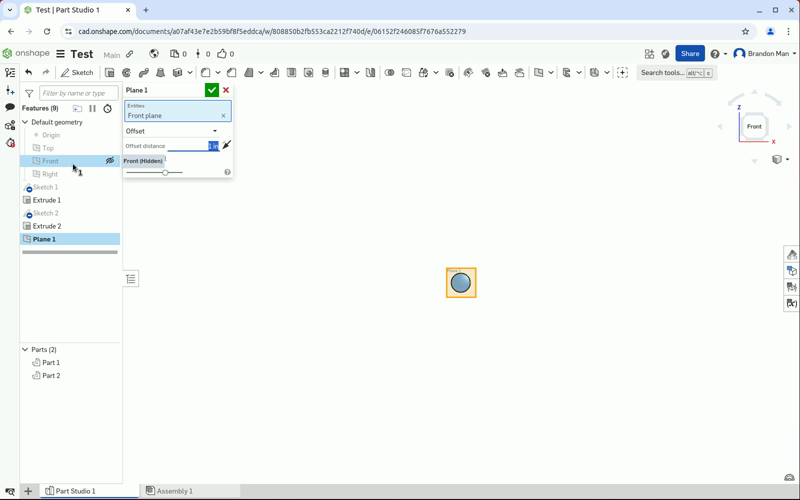
text(19.257)
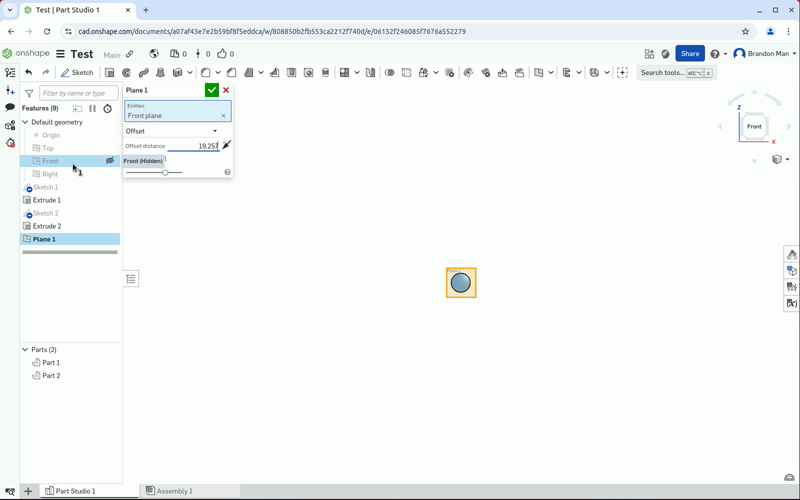
key(enter, 2)
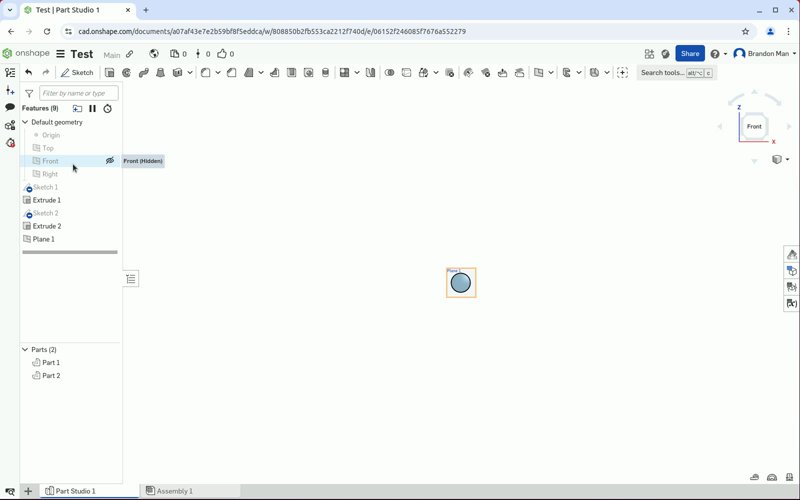
key(shift+s)
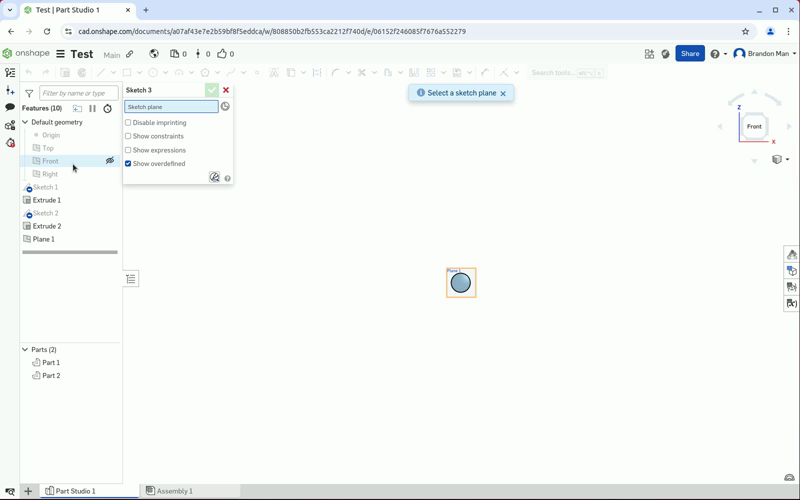
mouse_move(73, 241)
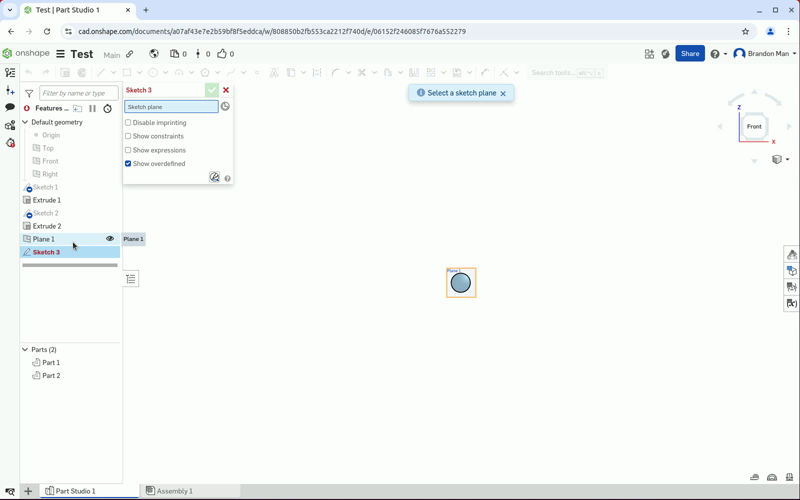
click(73, 241)
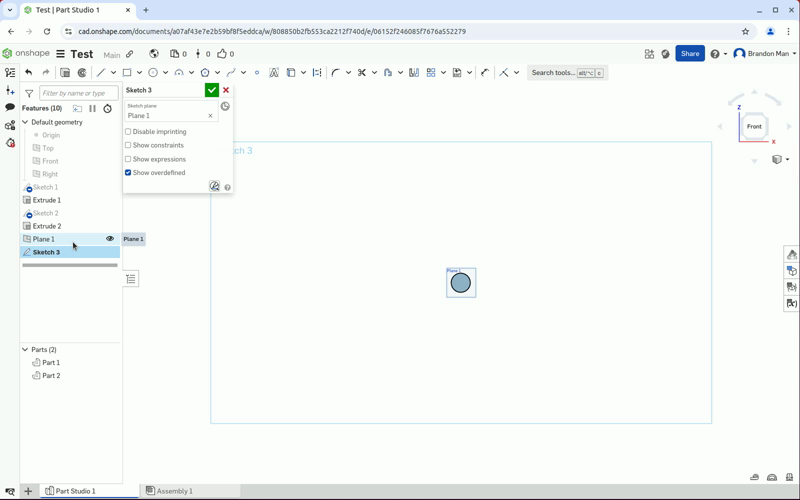
mouse_move(73, 352)
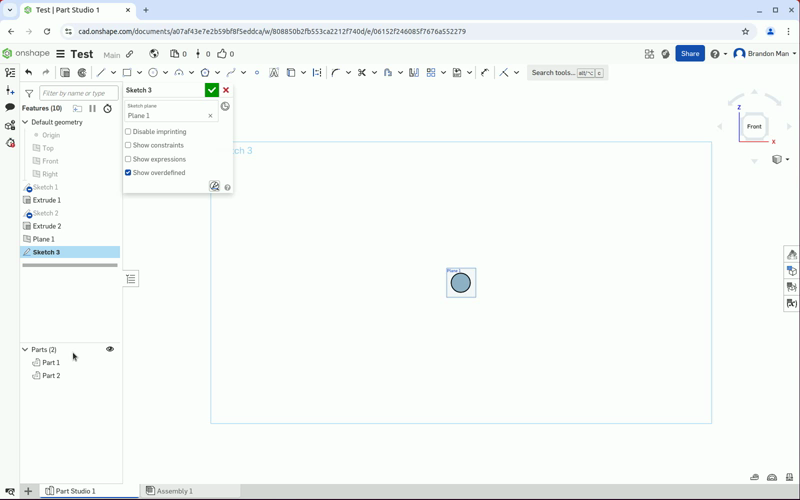
key(y)
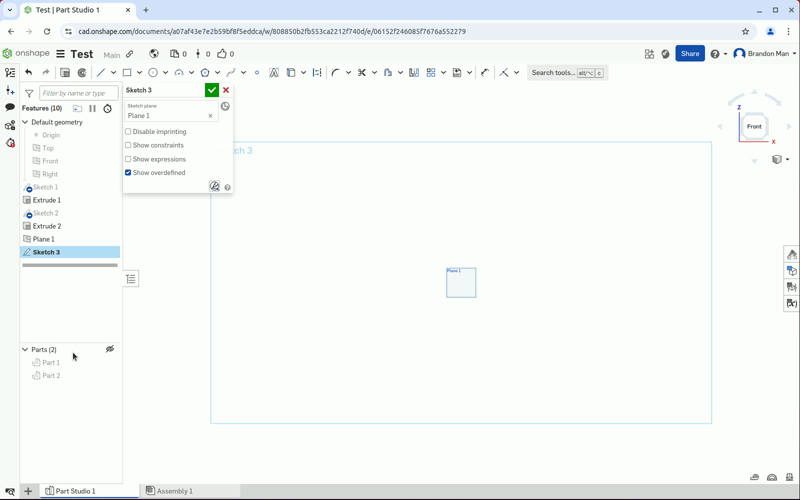
key(c)
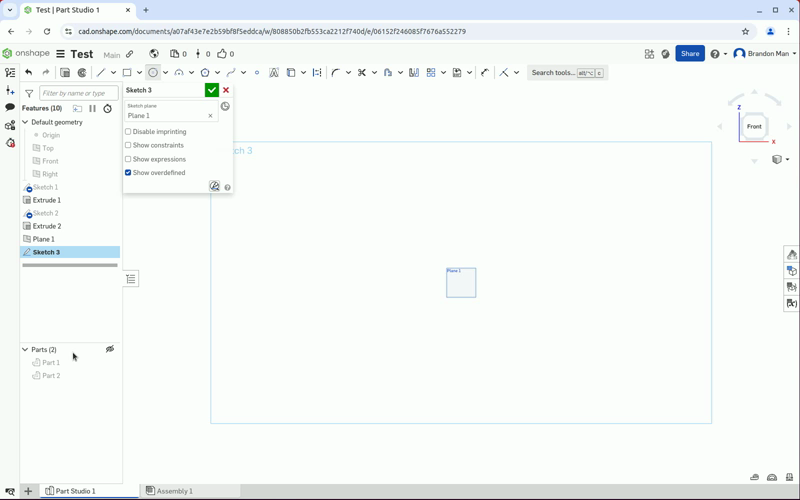
key_down(shift)
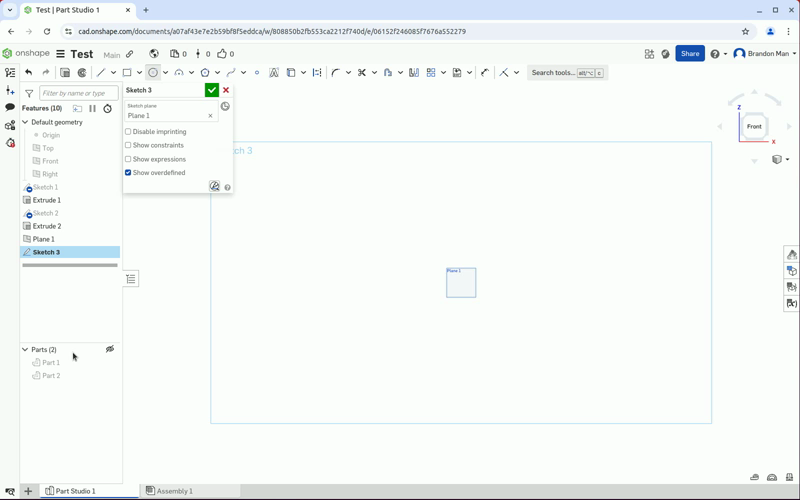
mouse_move(461, 282)
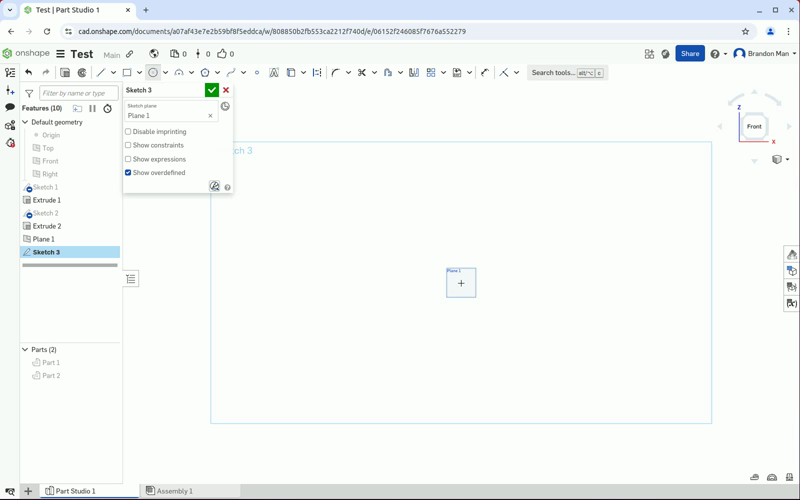
click(461, 282)
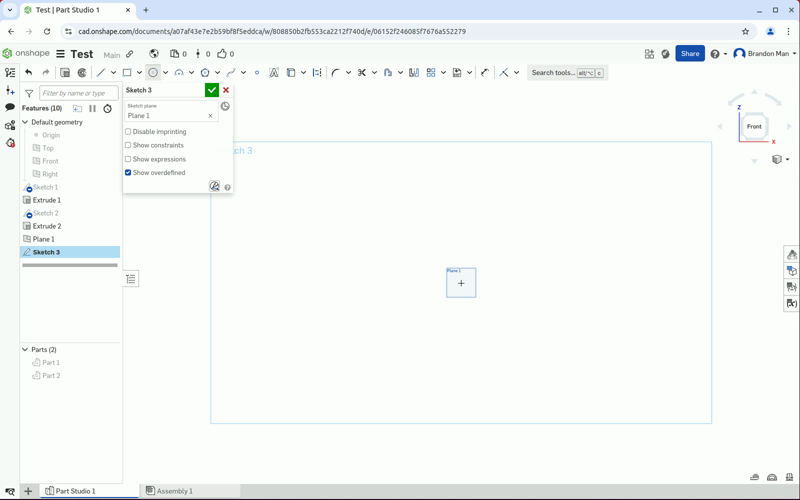
key_up(shift)
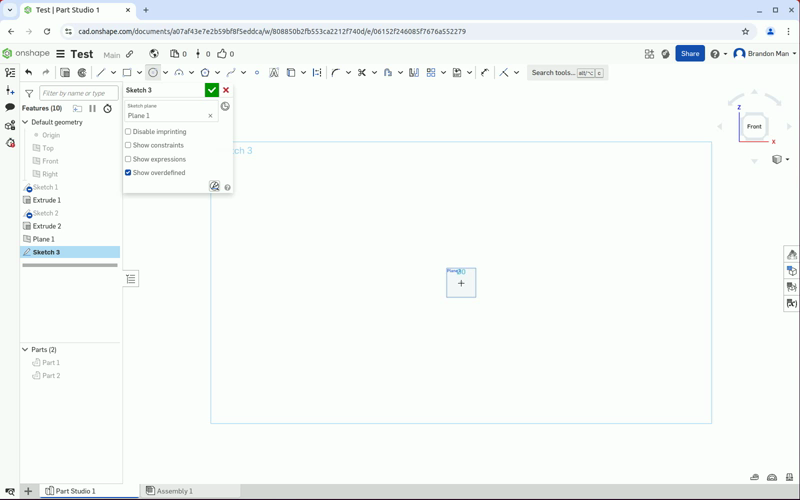
mouse_move(468, 282)
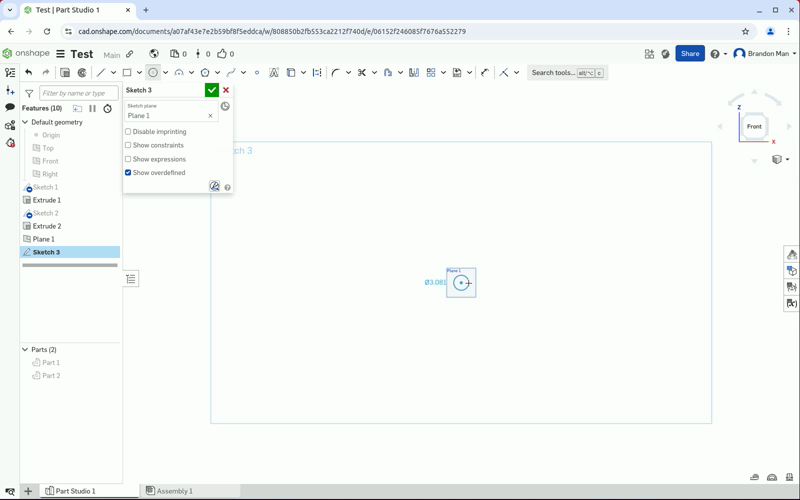
click(468, 282)
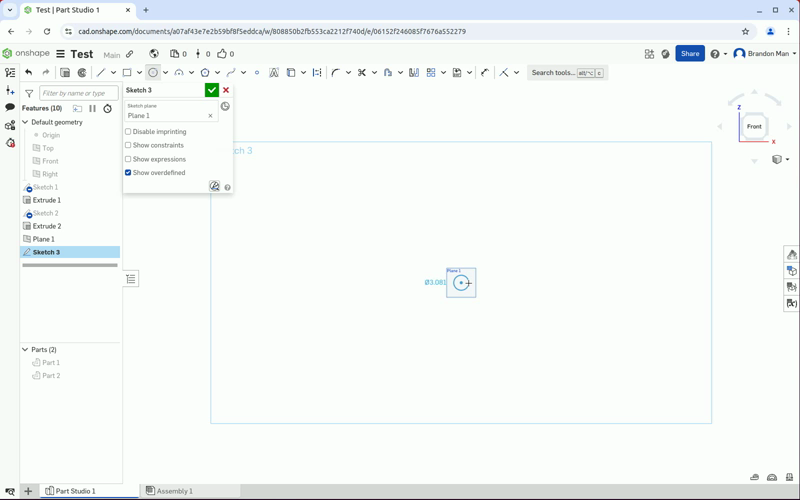
key(esc)
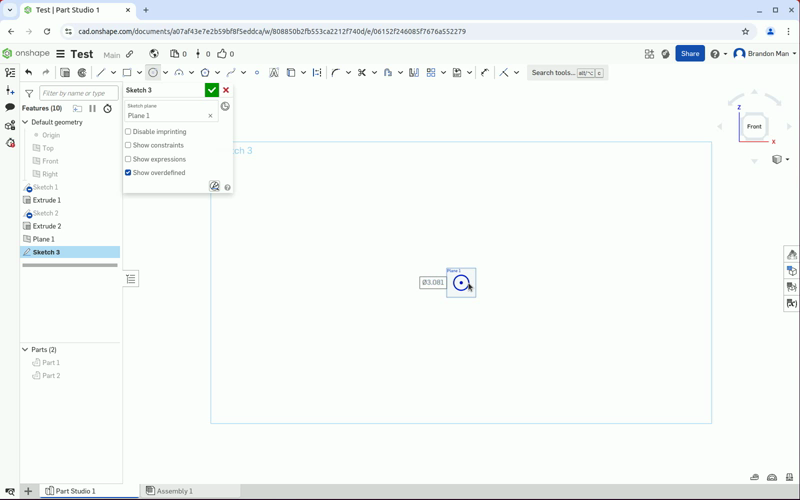
mouse_move(460, 286)
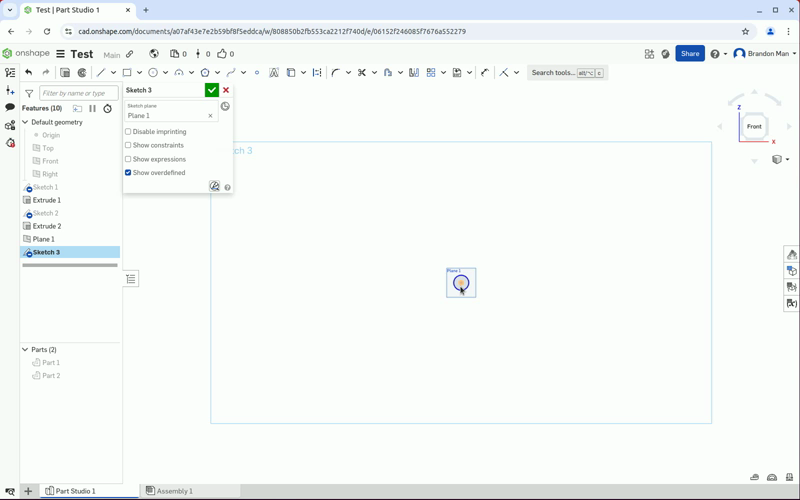
scroll(6)
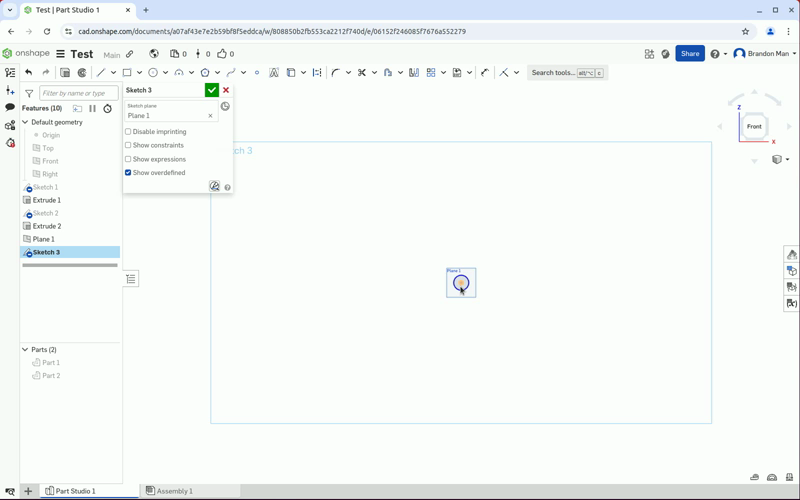
scroll(6)
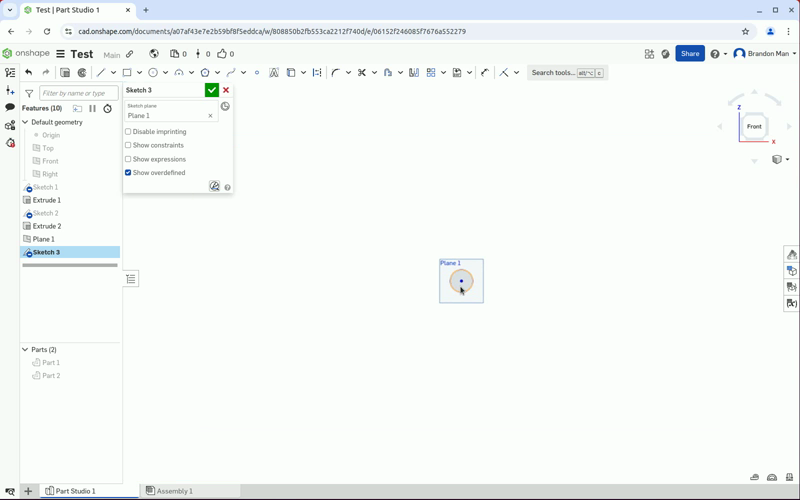
scroll(6)
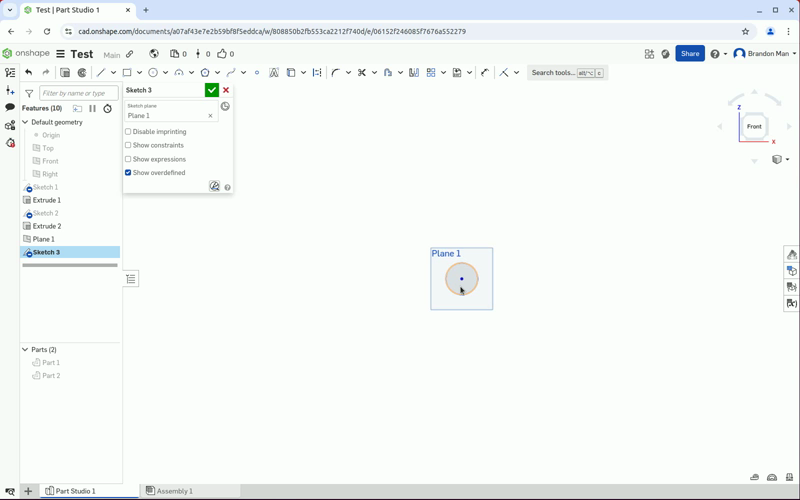
scroll(6)
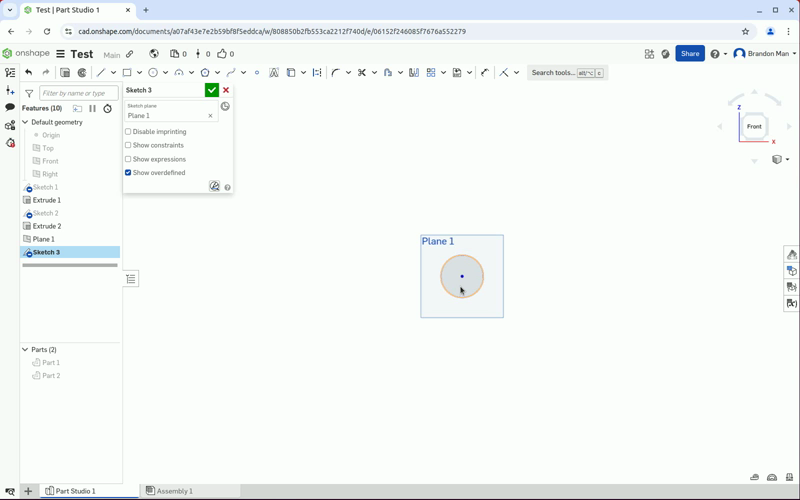
scroll(6)
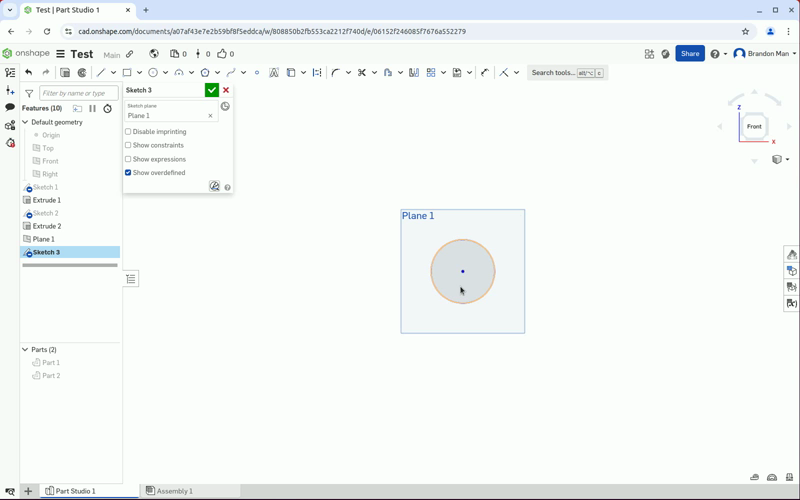
scroll(6)
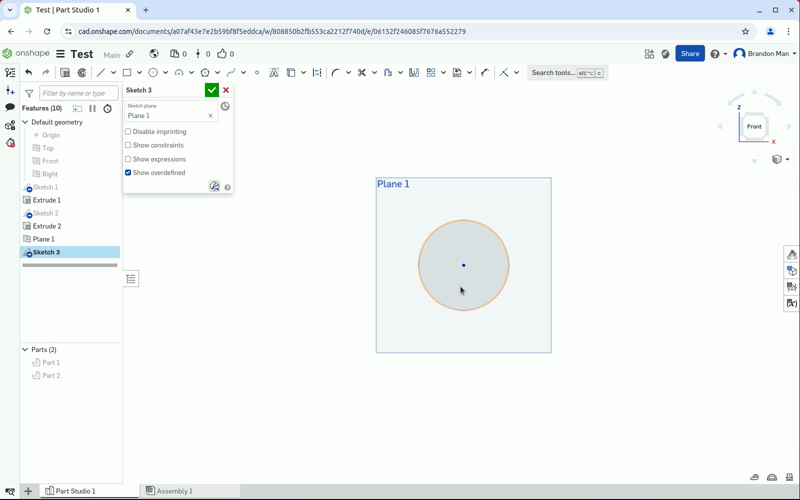
scroll(6)
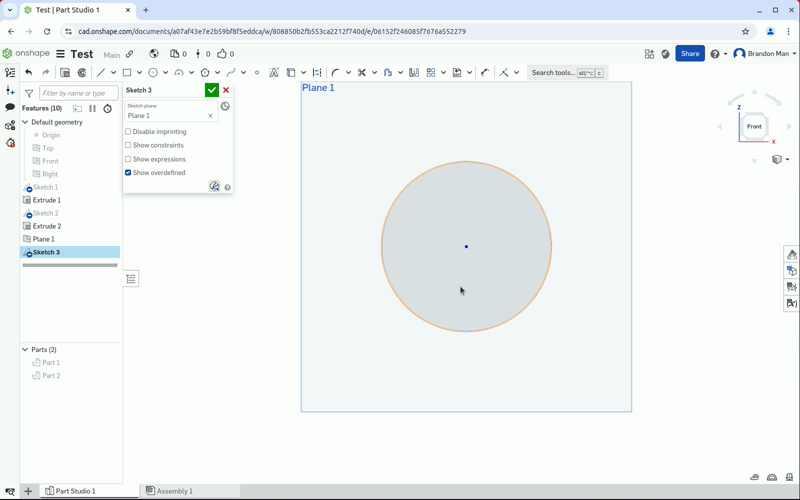
click(460, 286)
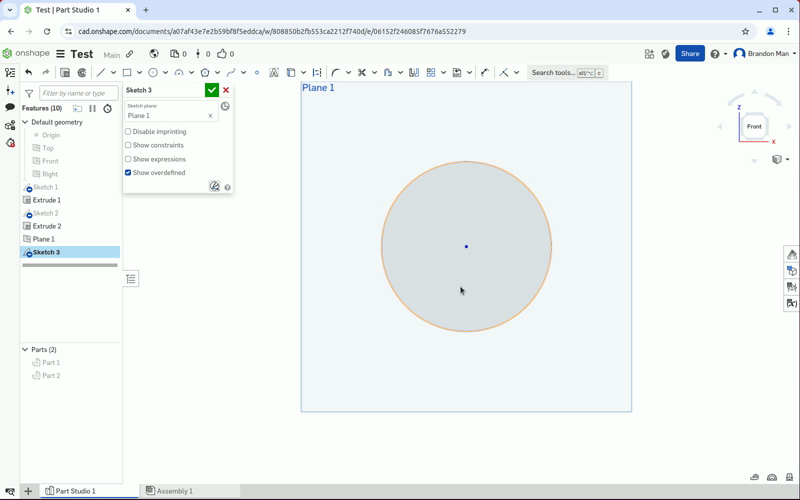
scroll(-6)
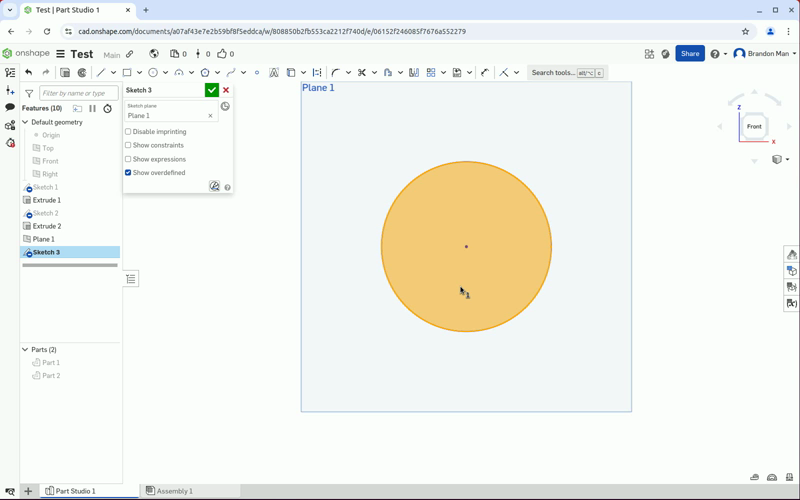
scroll(-6)
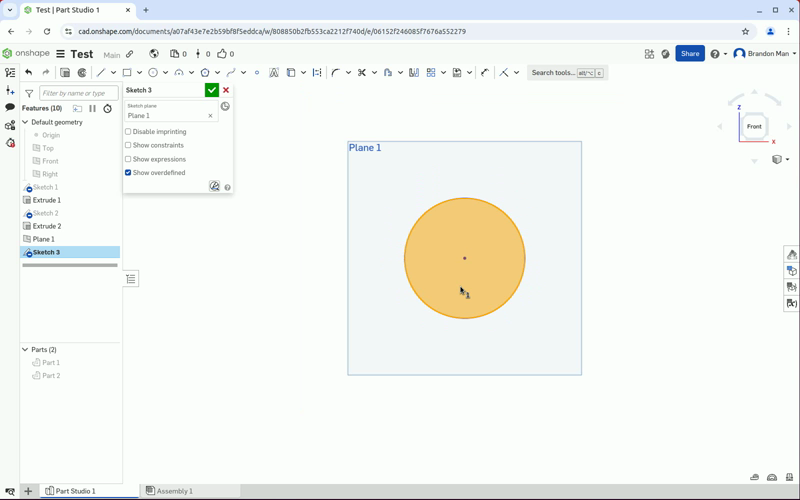
scroll(-6)
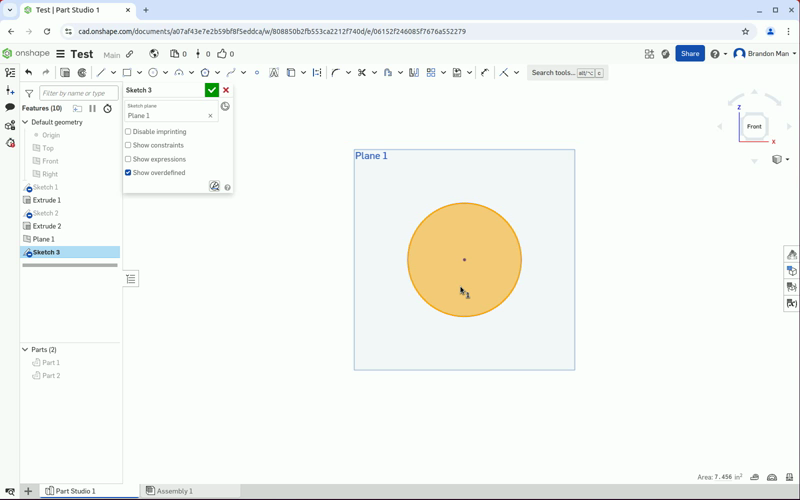
scroll(-6)
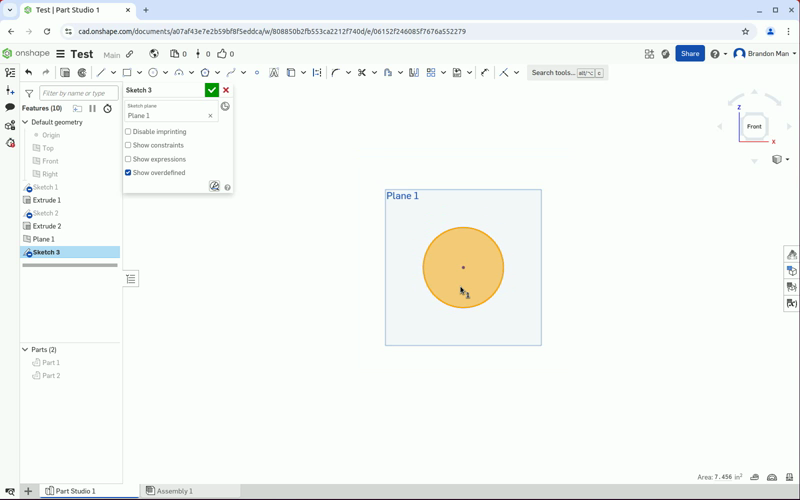
scroll(-6)
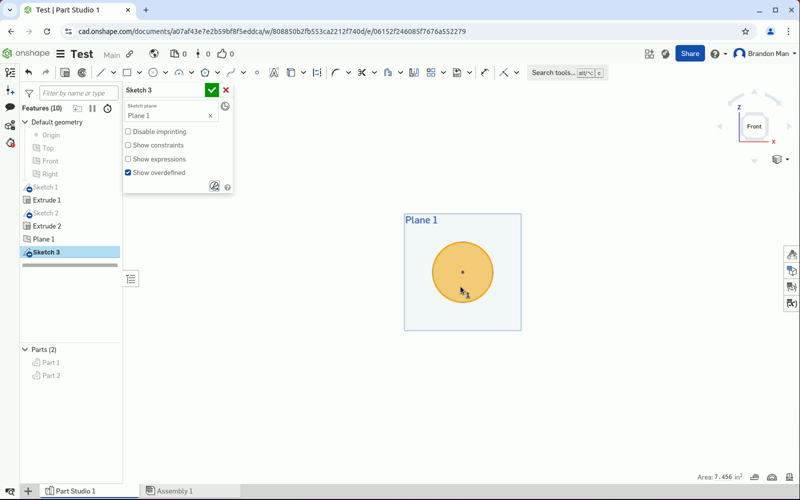
scroll(-6)
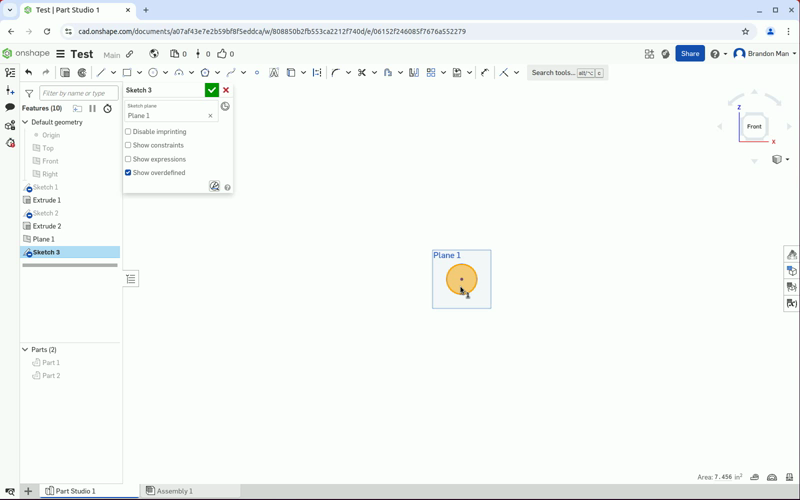
scroll(-6)
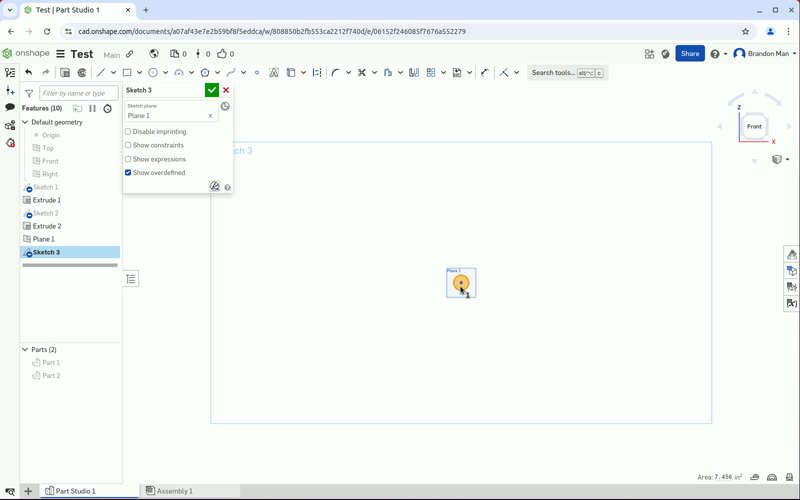
mouse_move(73, 352)
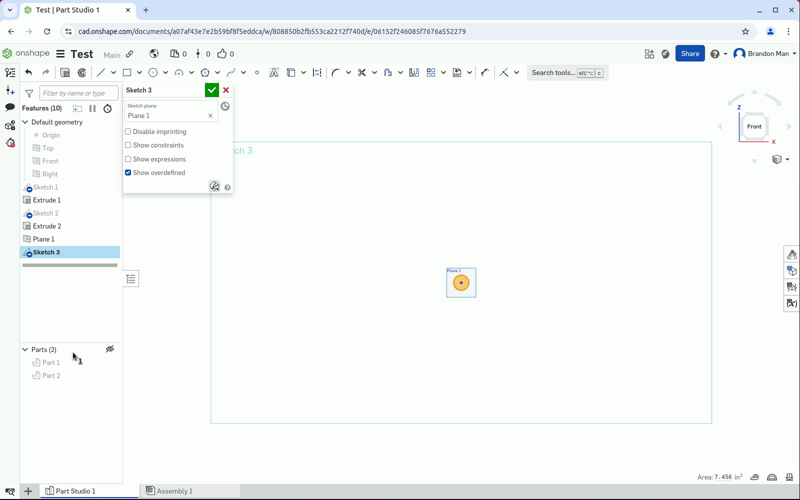
key(shift+y)
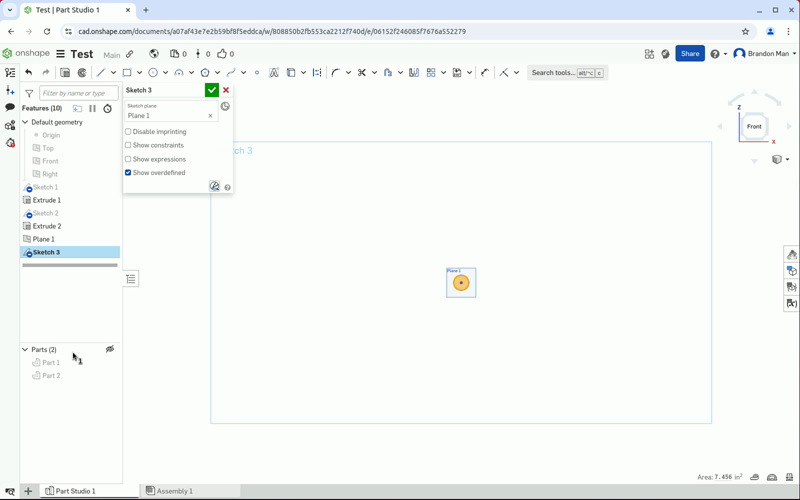
key(shift+e)
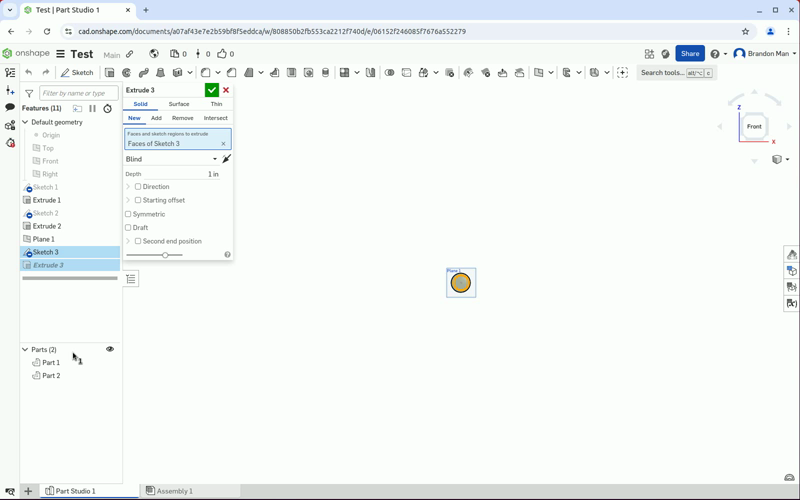
mouse_move(143, 106)
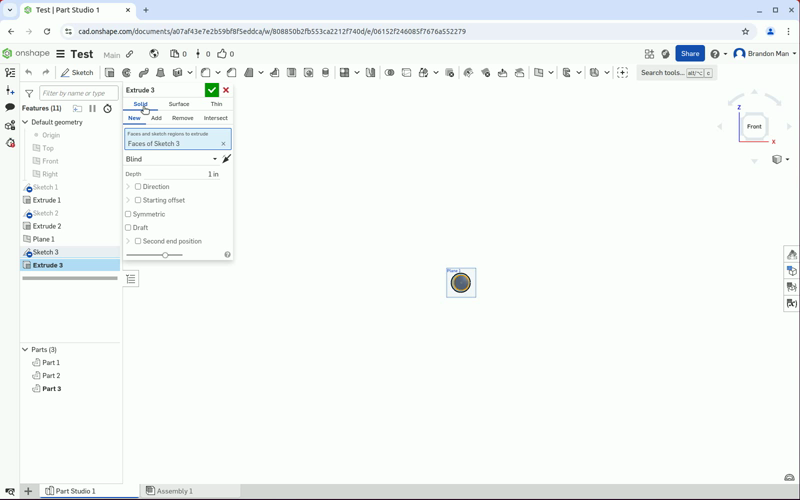
click(143, 106)
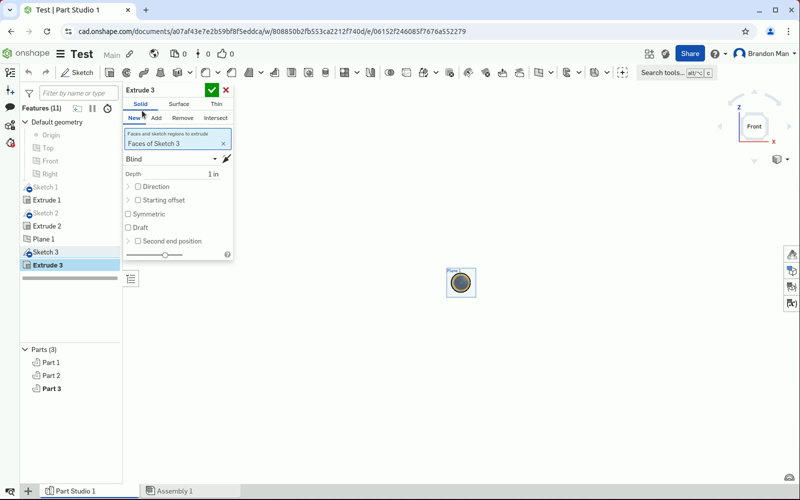
mouse_move(137, 120)
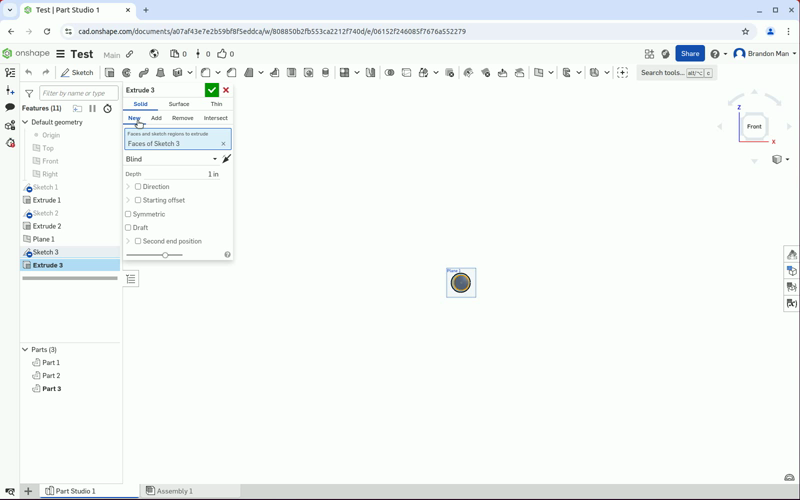
click(137, 120)
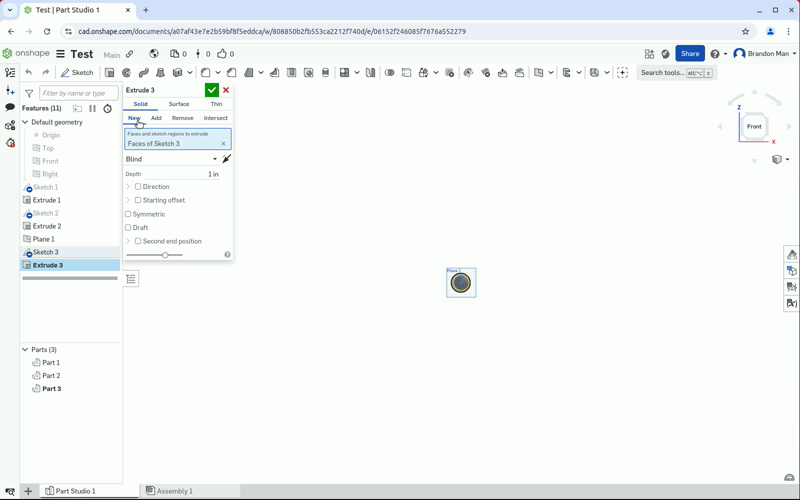
key(tab, 4)
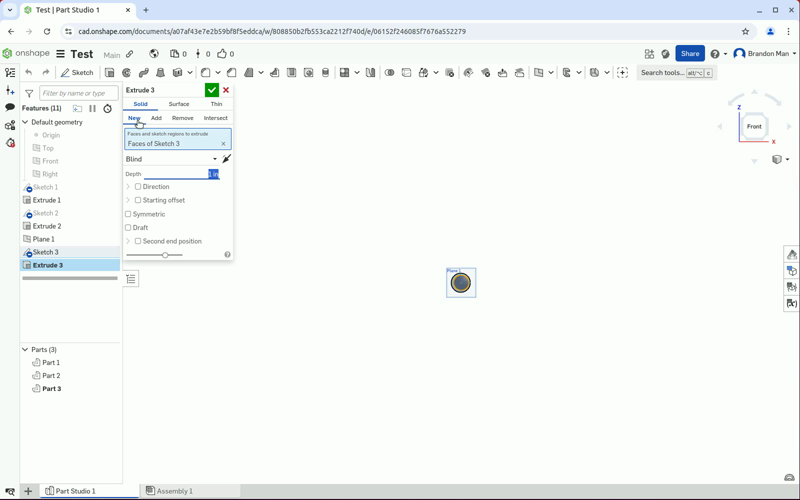
text(0.722)
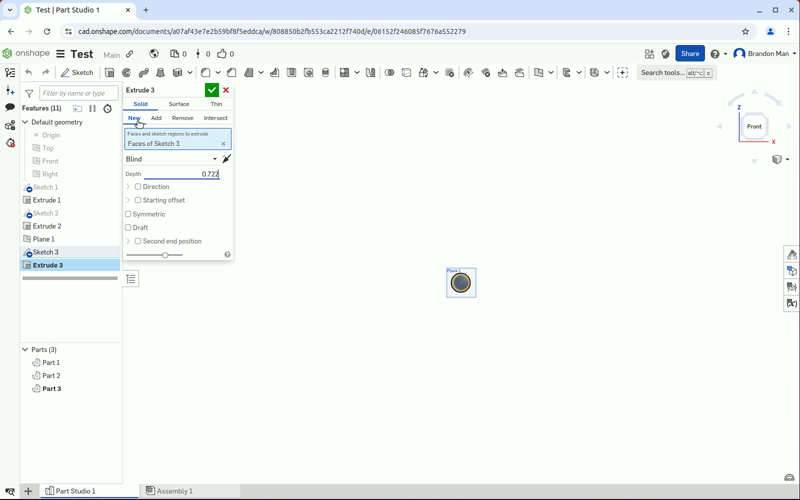
key(enter)
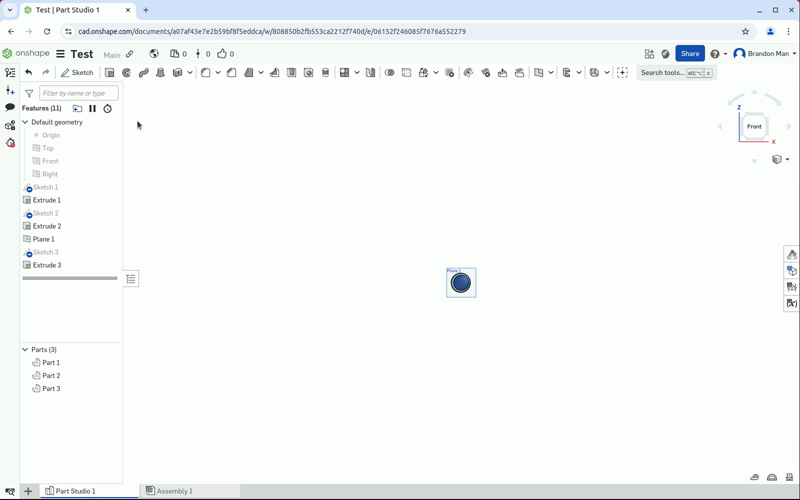
key(shift+h)
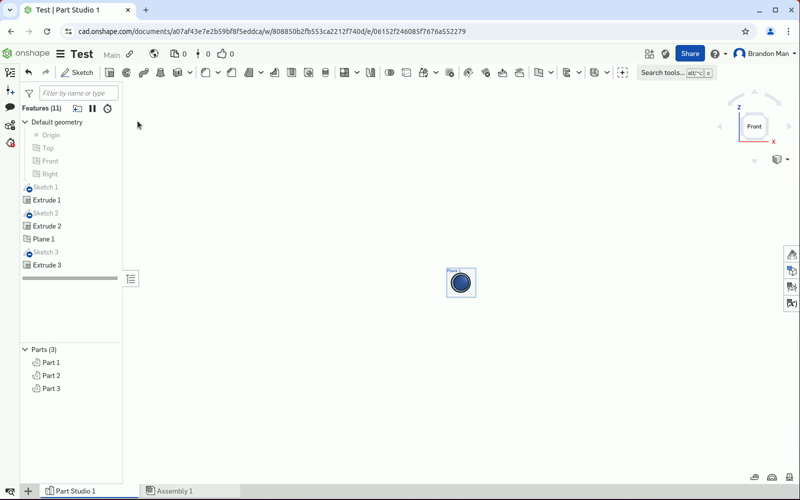
key(shift+h)
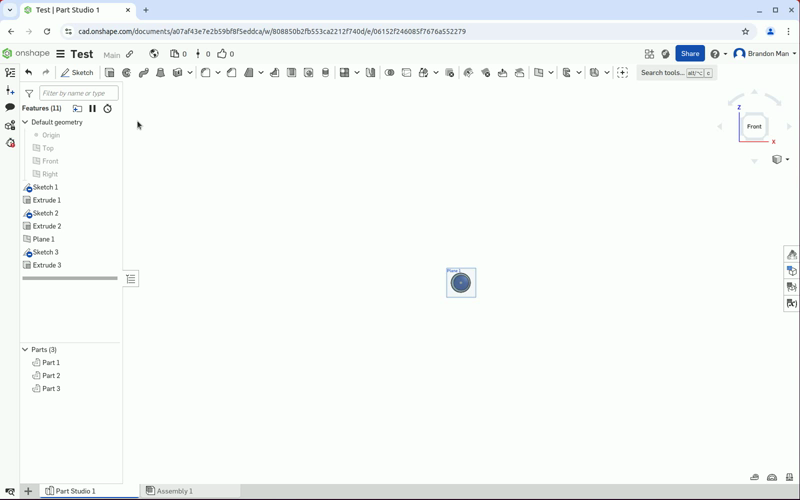
key(shift+7)
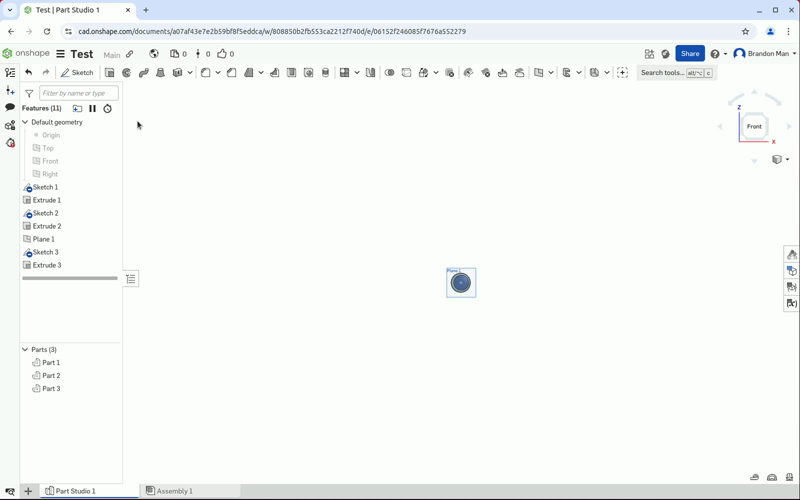
key(left, 2)
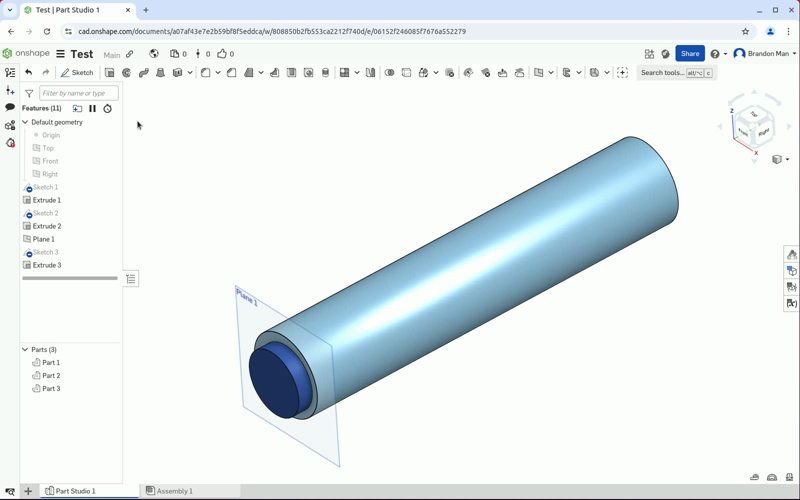
key(down, 2)
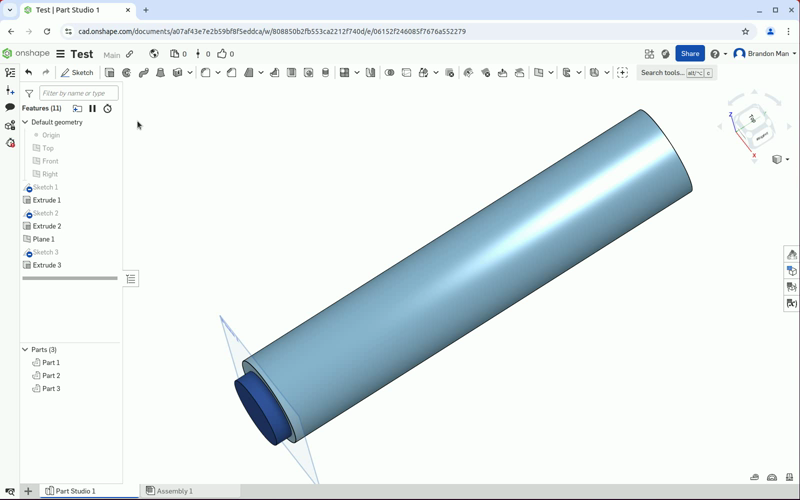
key(up, 2)
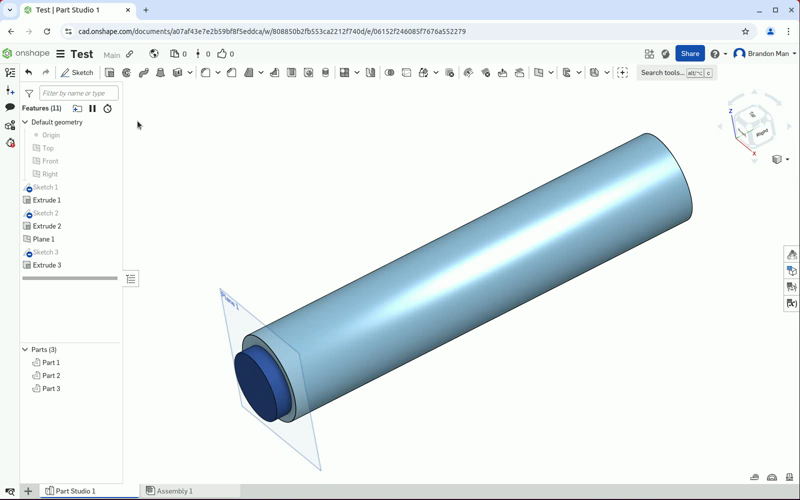
key(right, 2)
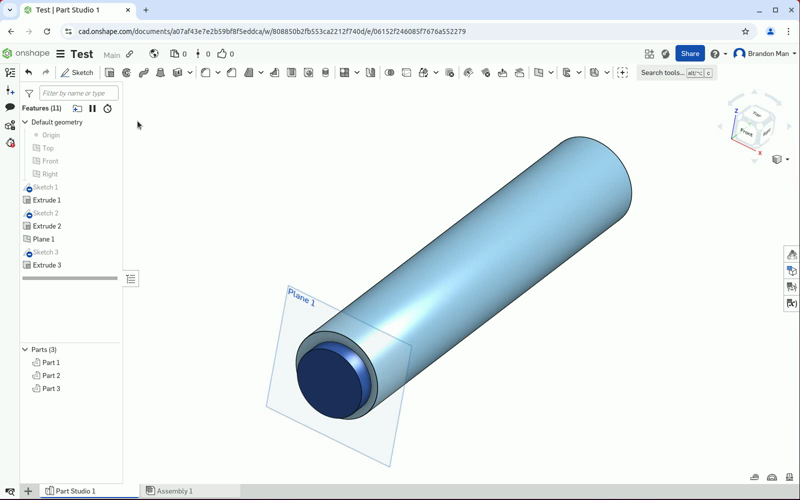
mouse_move(73, 189)
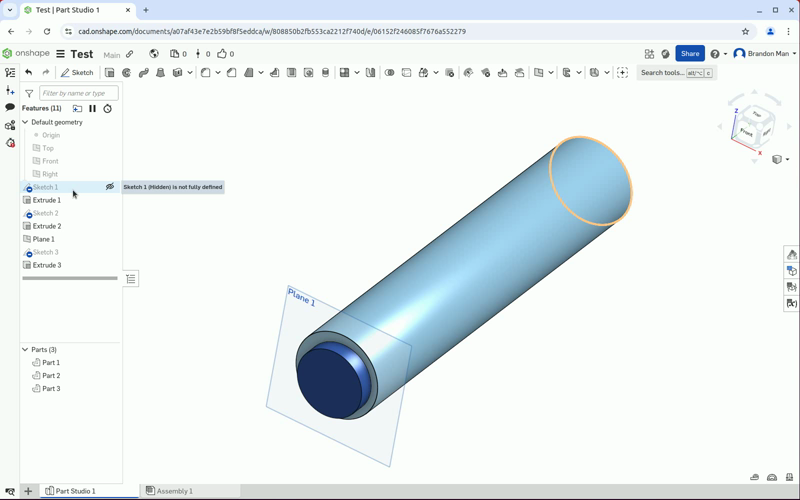
click(73, 189)